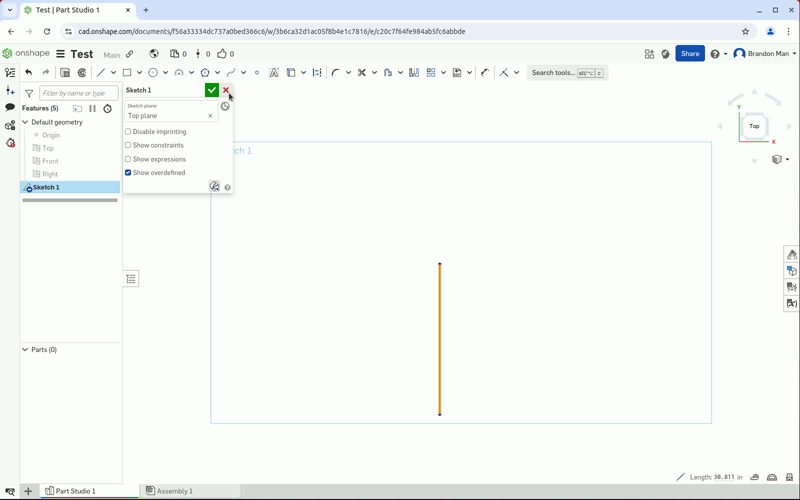
key(shift+h)
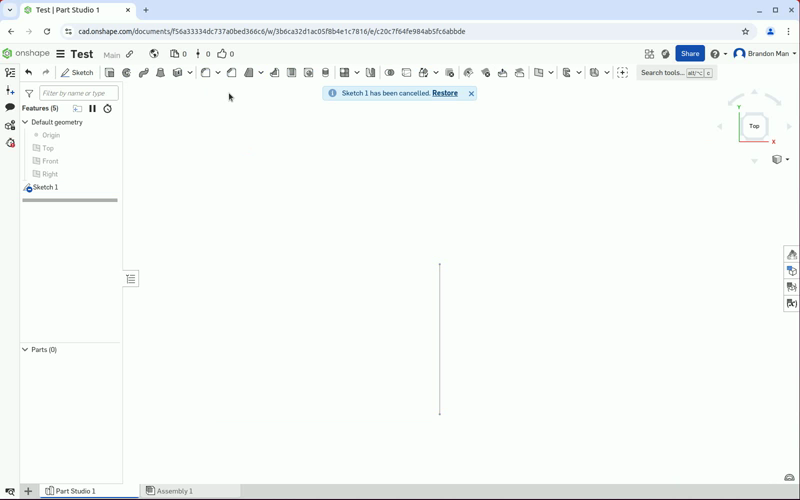
key(shift+s)
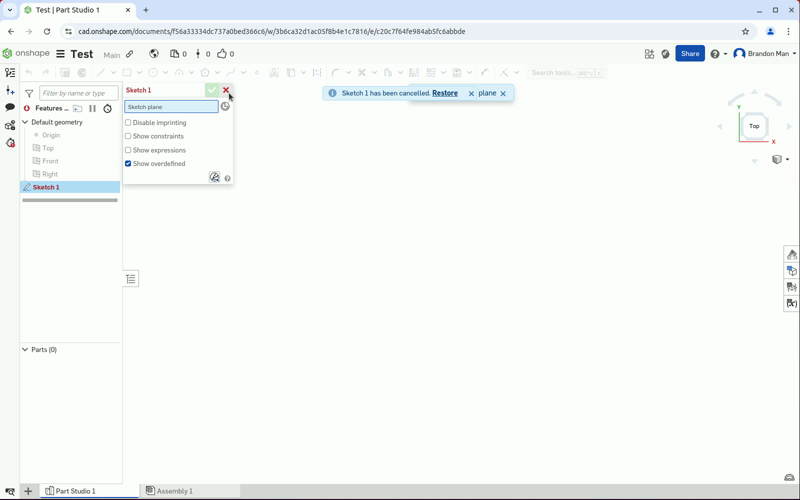
mouse_move(73, 150)
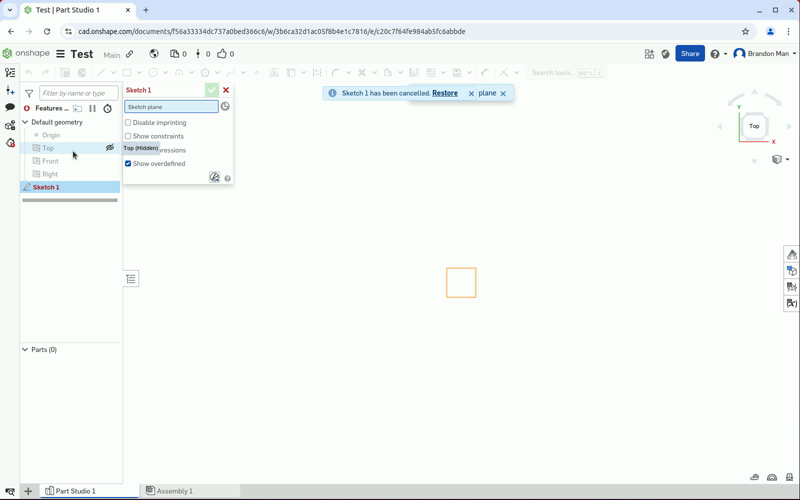
click(73, 150)
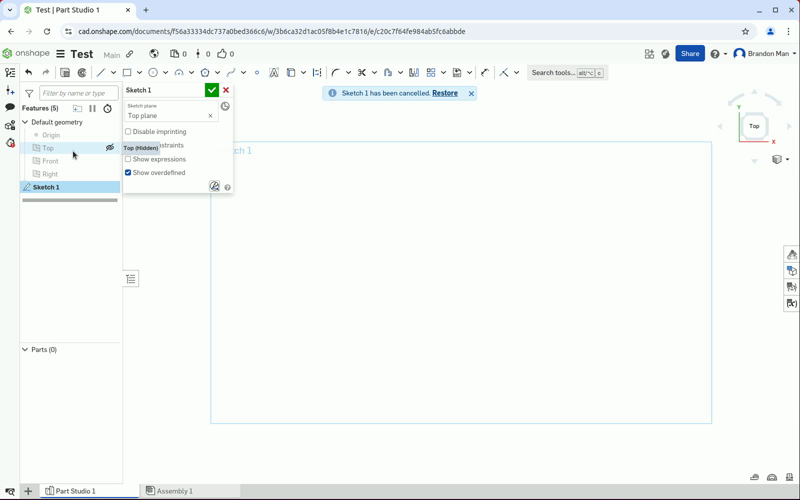
mouse_move(73, 352)
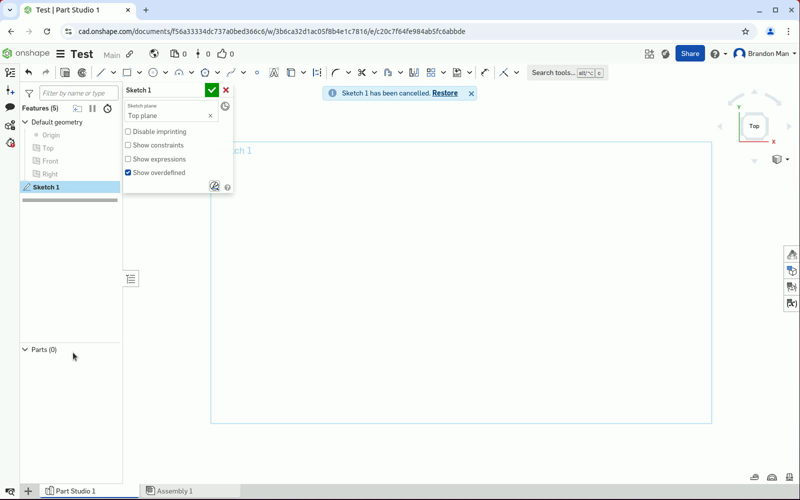
key(y)
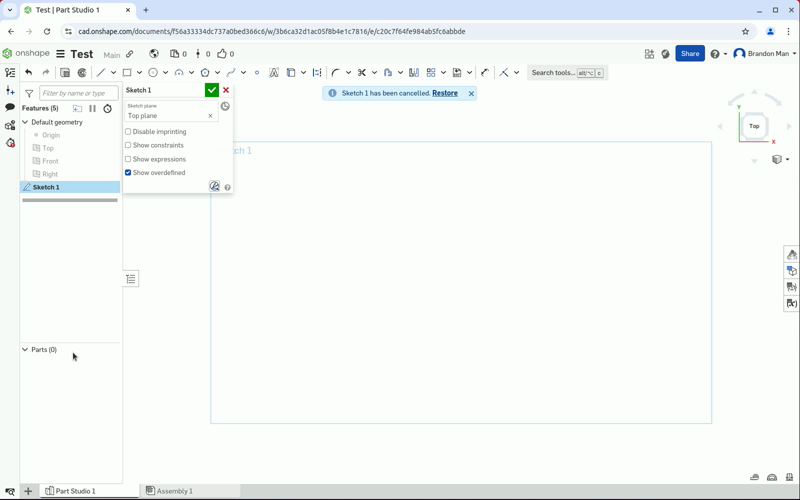
key(l)
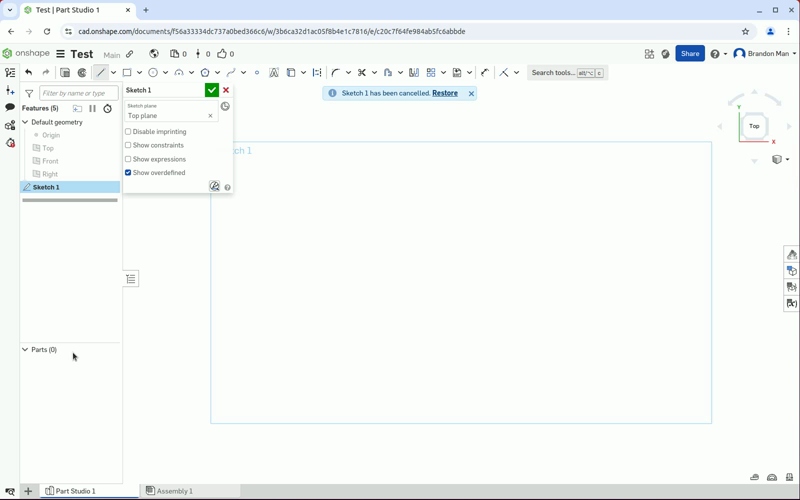
key_down(shift)
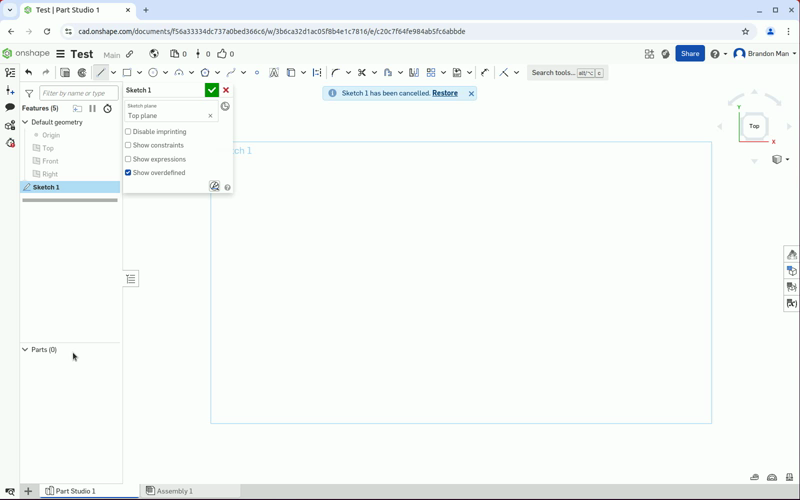
mouse_move(411, 343)
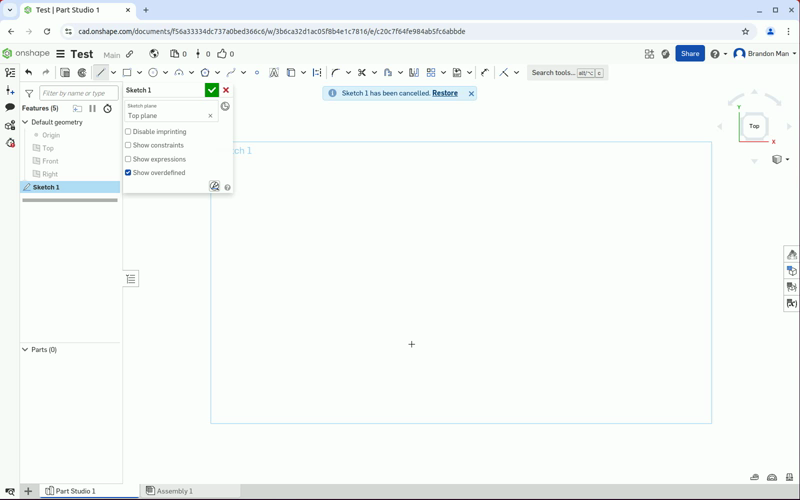
click(411, 343)
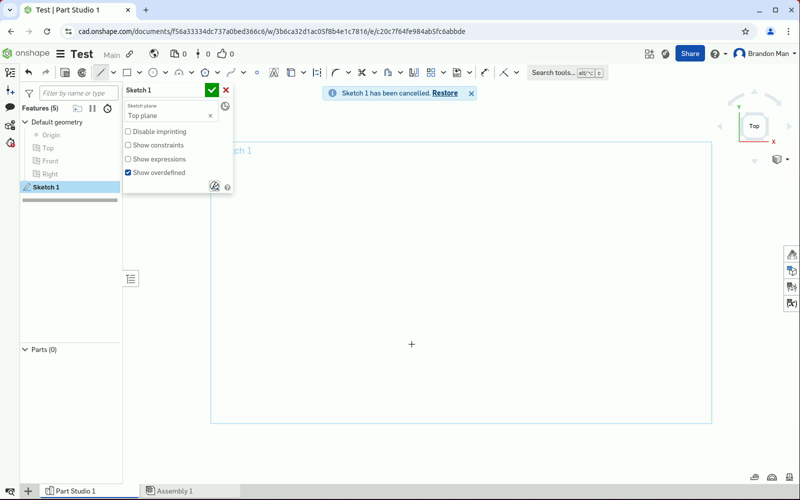
key_up(shift)
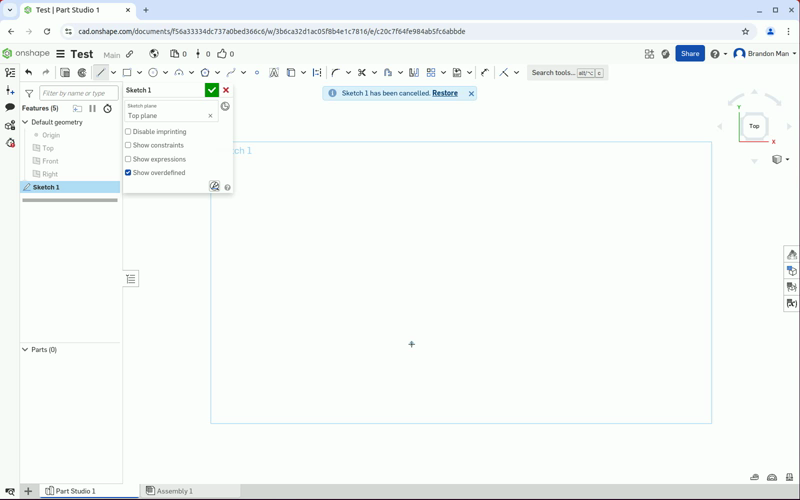
key_down(shift)
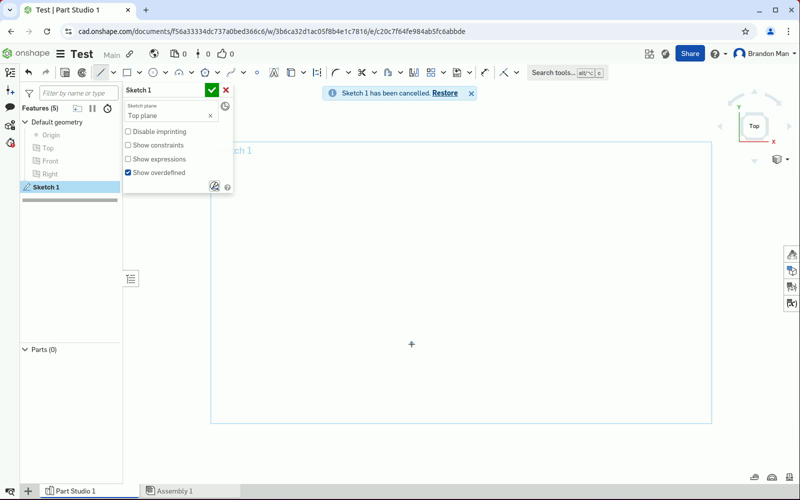
mouse_move(524, 343)
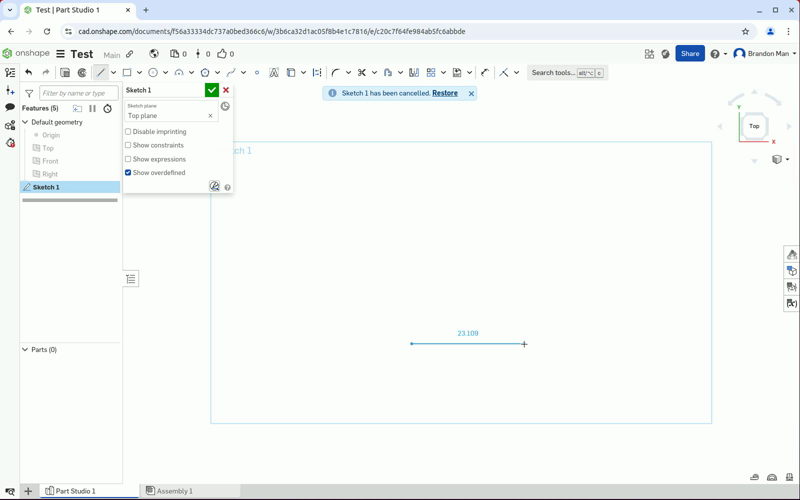
click(524, 343)
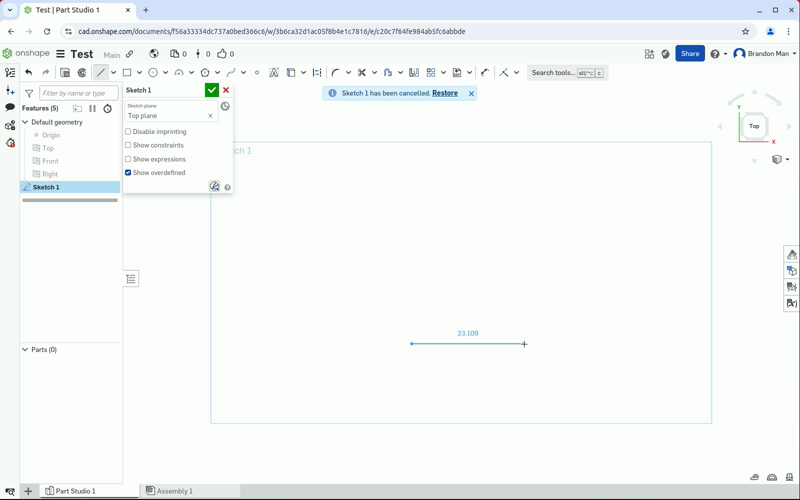
key_up(shift)
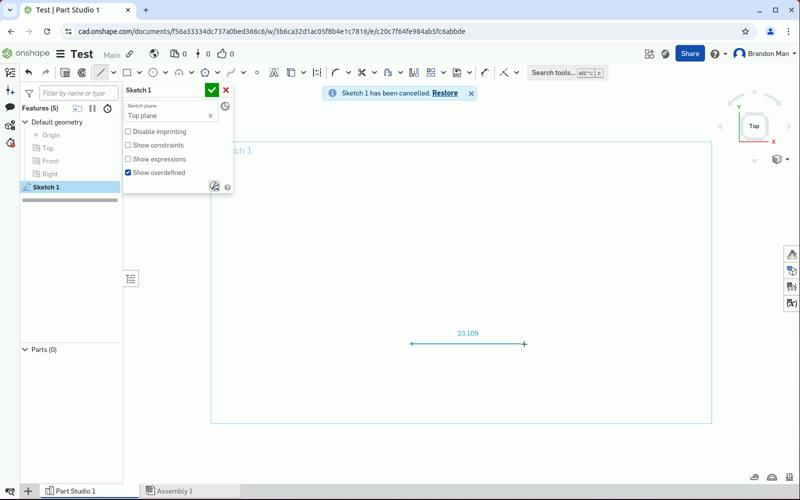
key_down(shift)
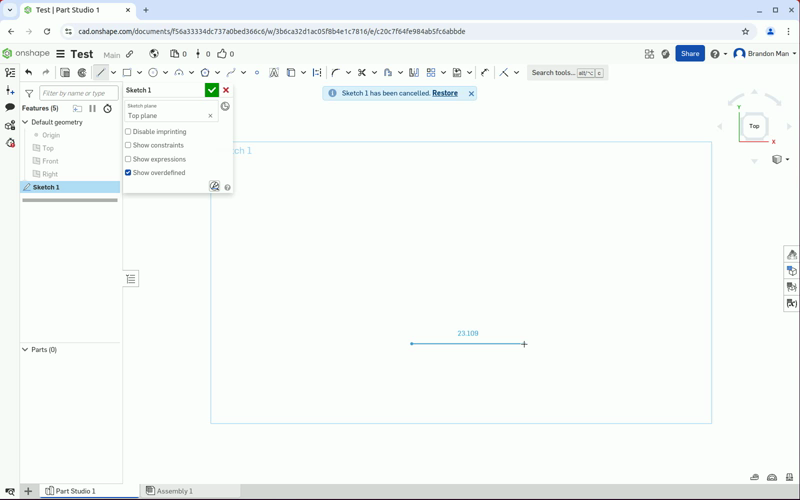
mouse_move(524, 231)
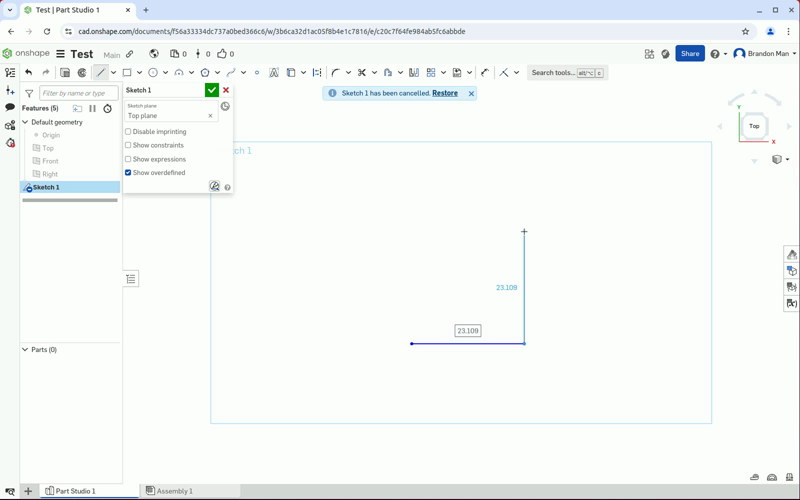
click(524, 231)
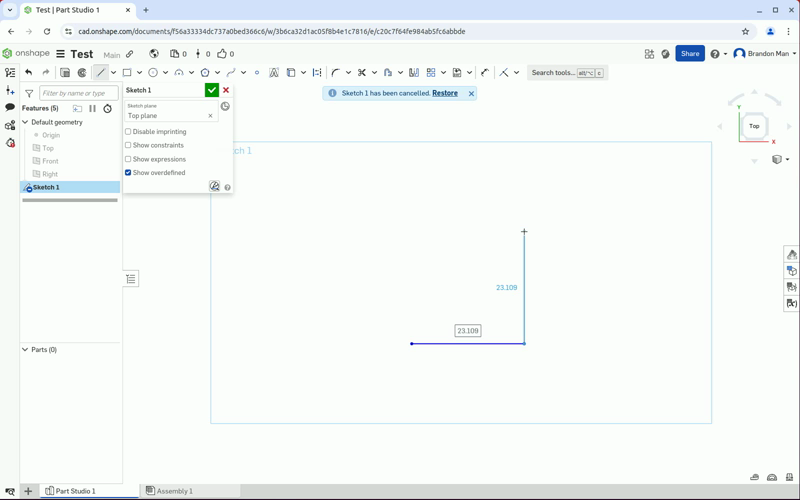
key_up(shift)
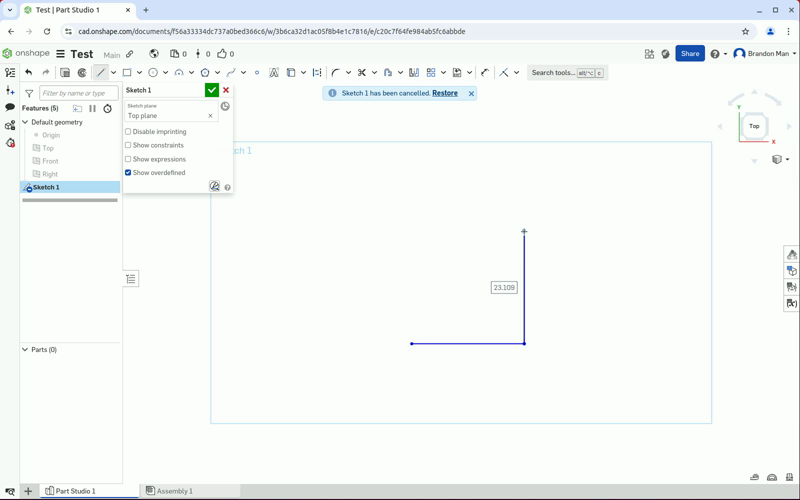
key_down(shift)
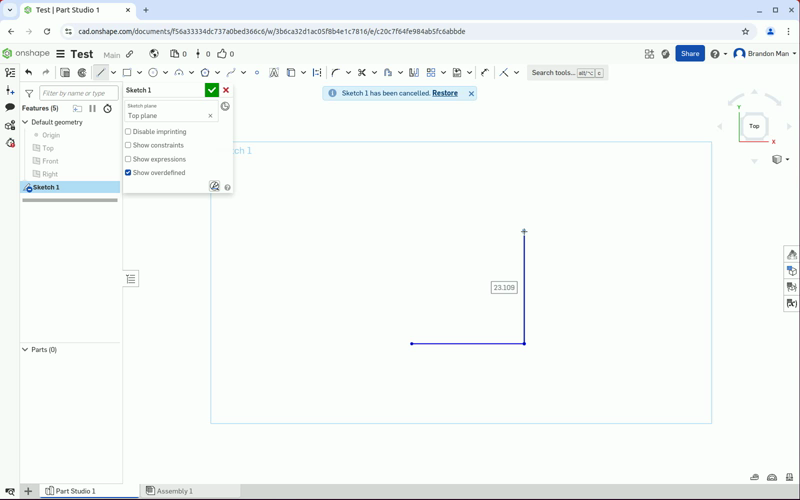
mouse_move(411, 231)
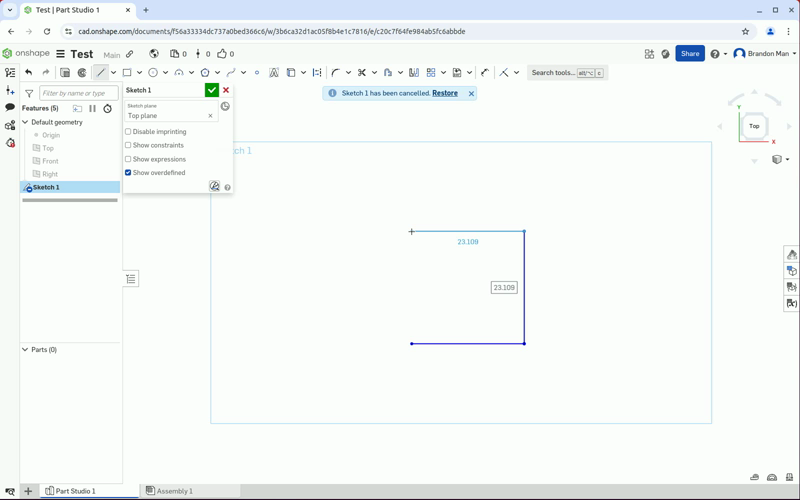
click(411, 231)
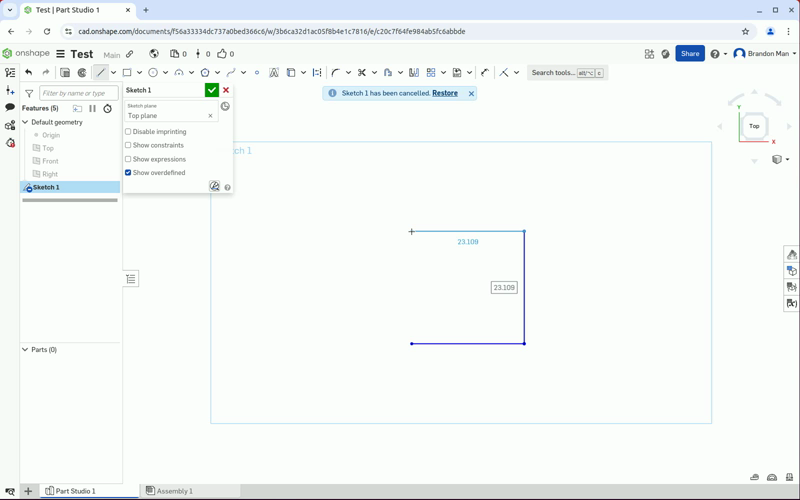
key_up(shift)
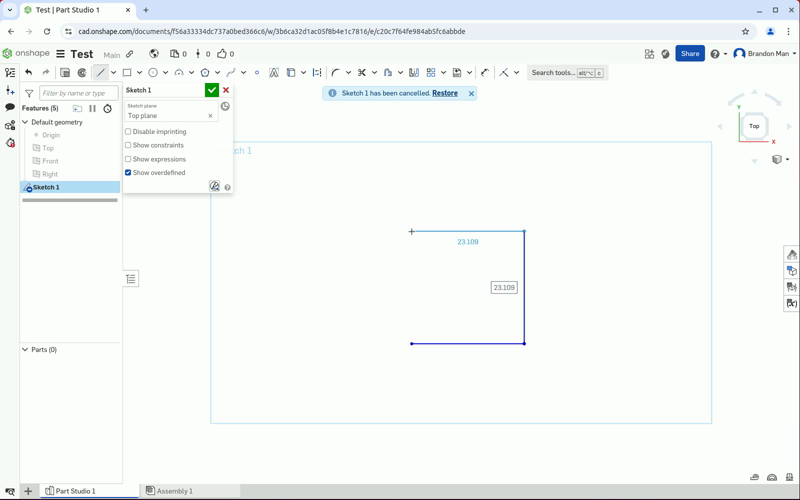
key_down(shift)
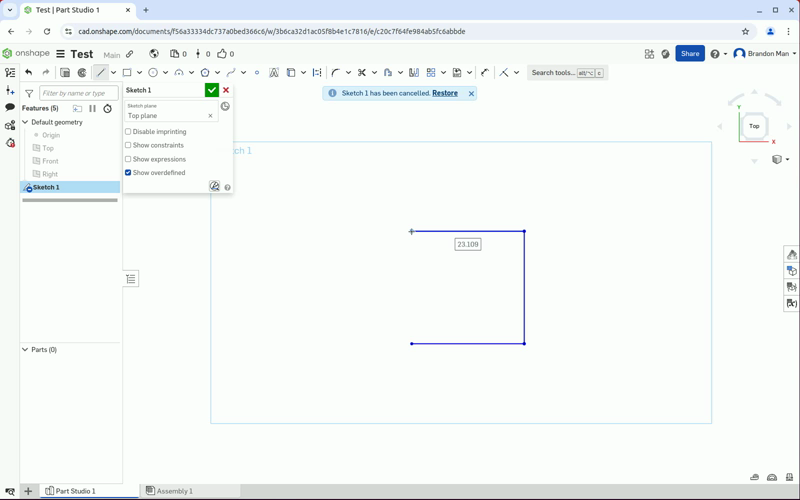
mouse_move(411, 343)
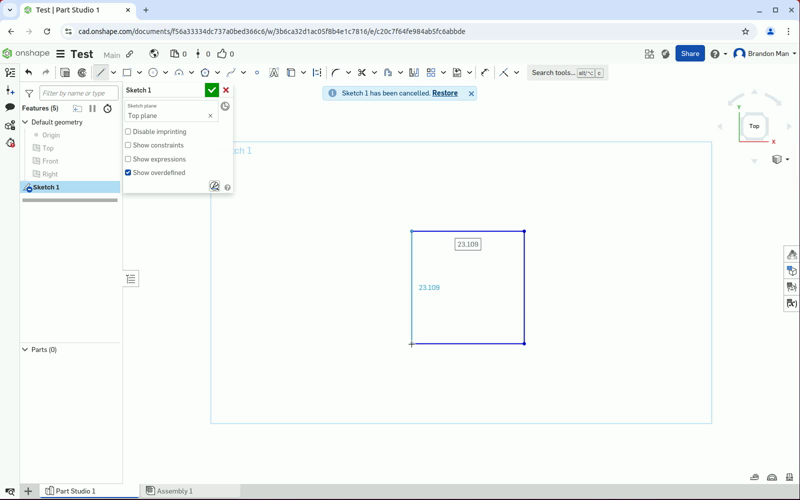
key_up(shift)
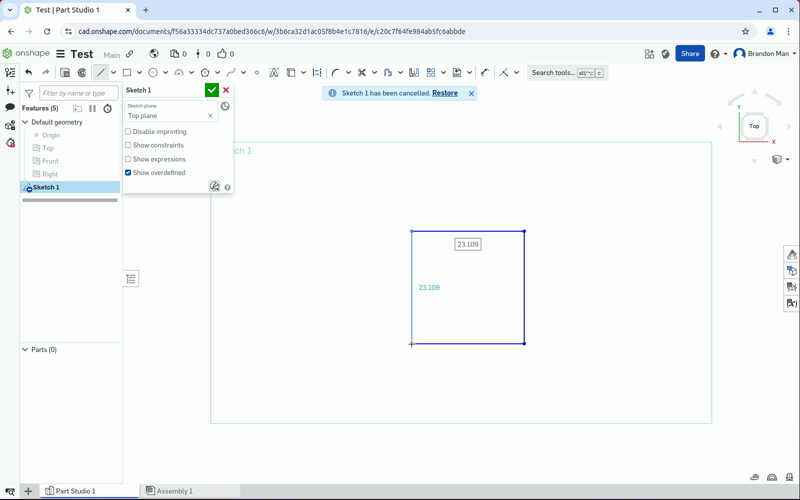
click(411, 343)
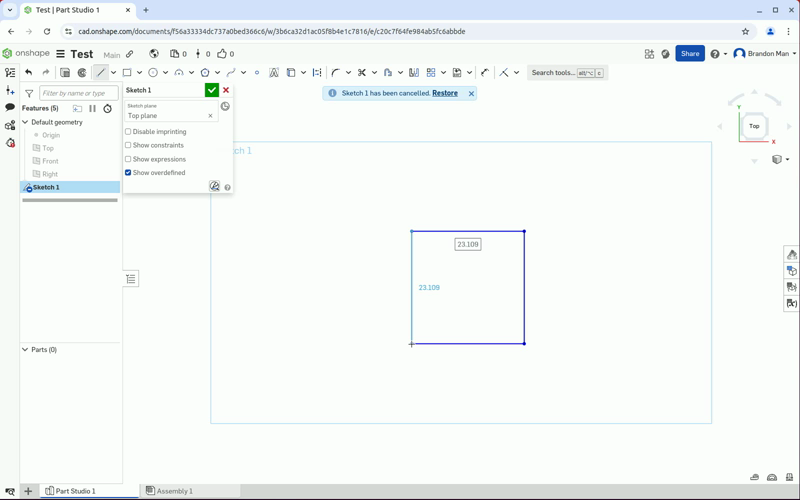
key(esc)
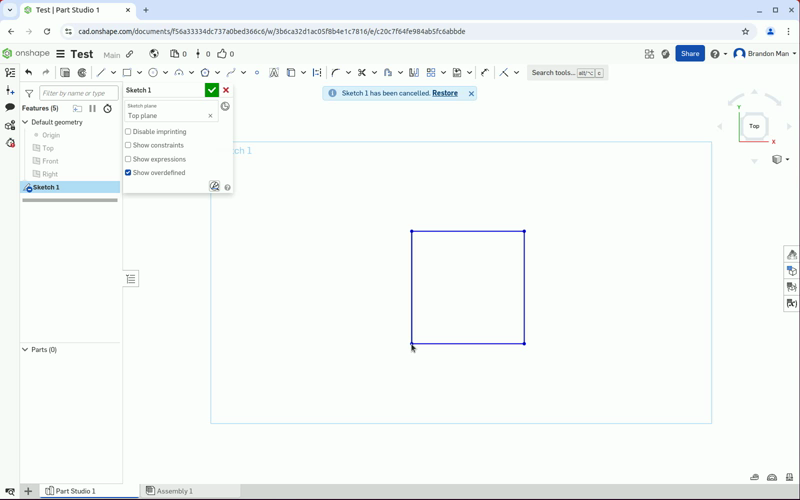
mouse_move(462, 309)
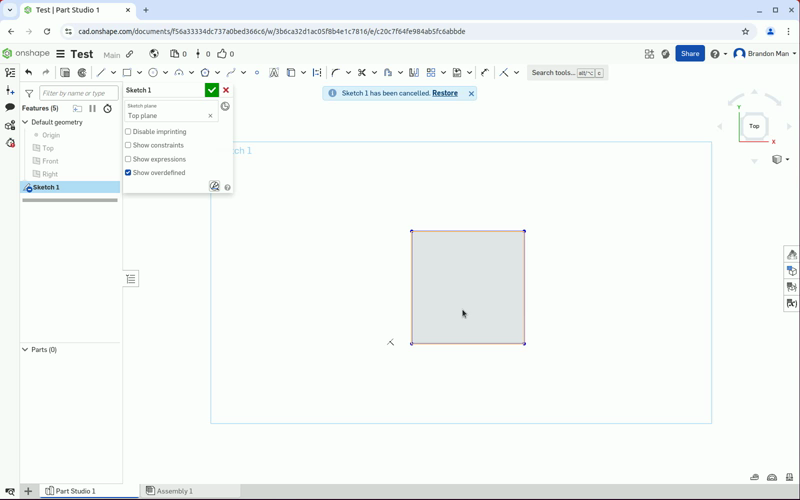
click(462, 309)
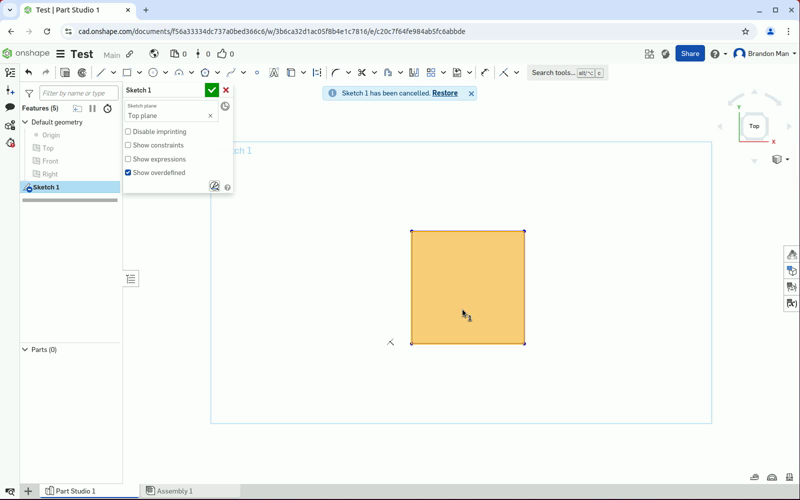
mouse_move(73, 352)
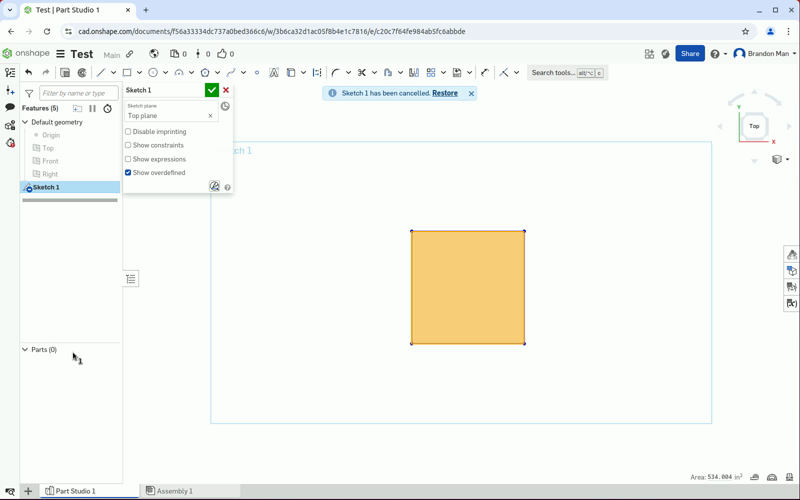
key(shift+y)
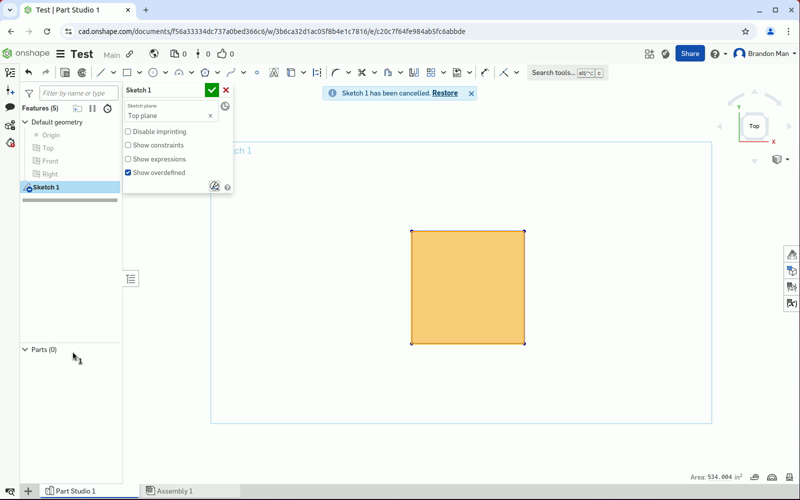
key(shift+e)
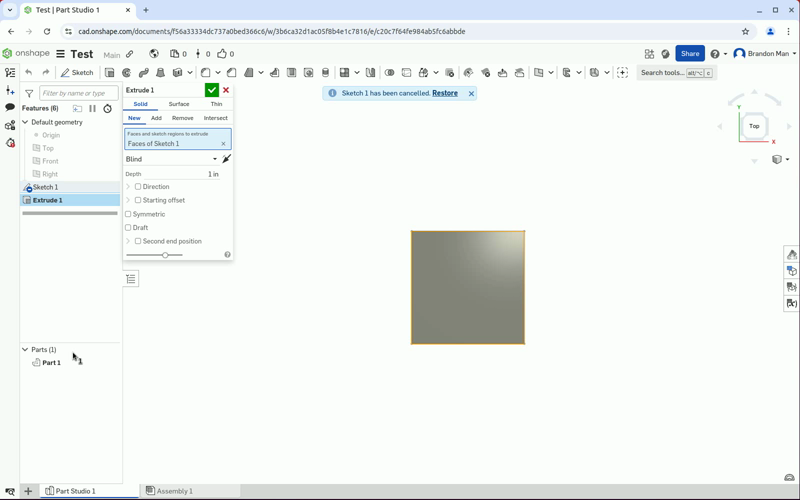
mouse_move(143, 106)
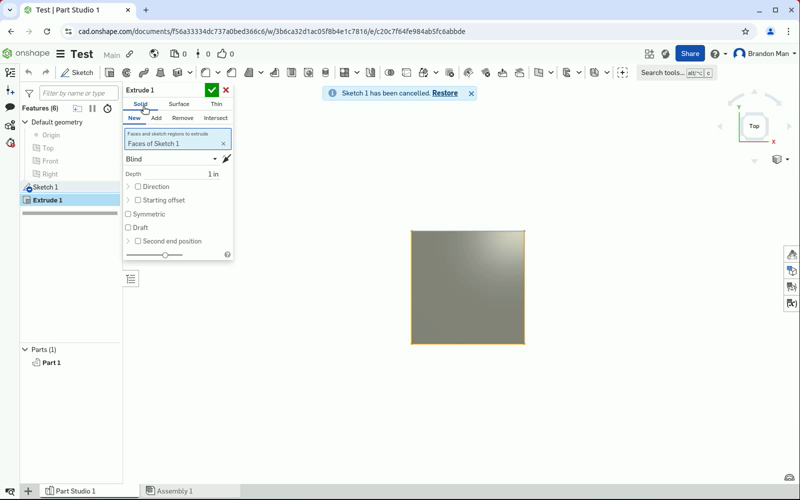
click(143, 106)
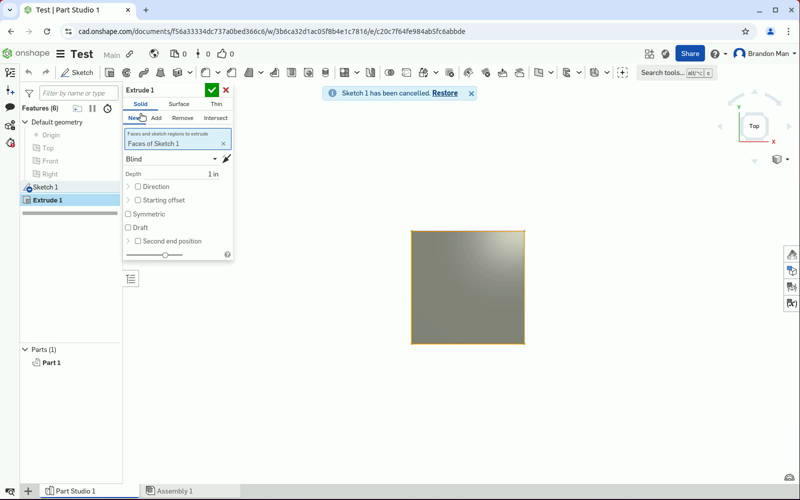
mouse_move(137, 120)
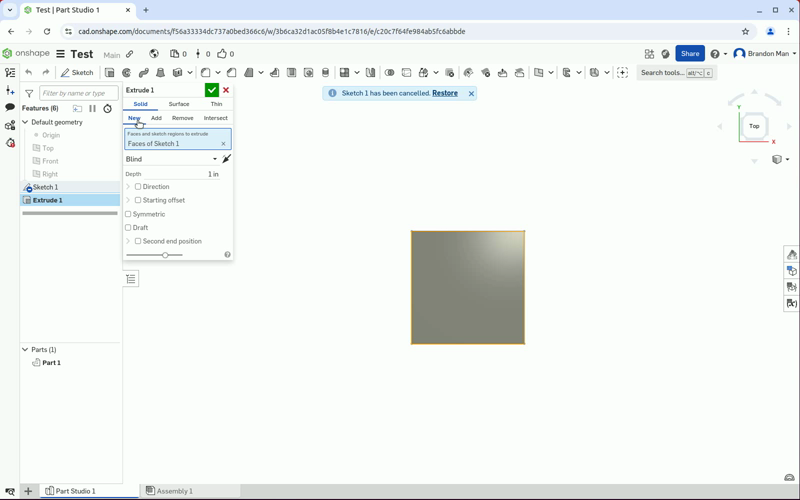
click(137, 120)
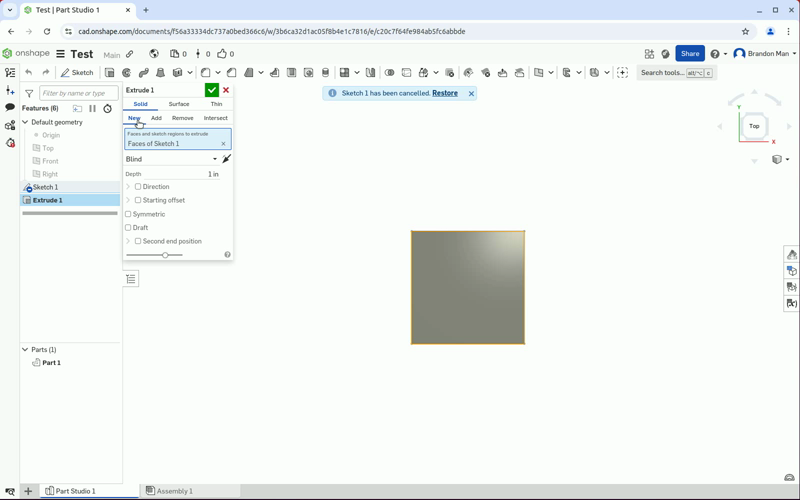
key(tab, 4)
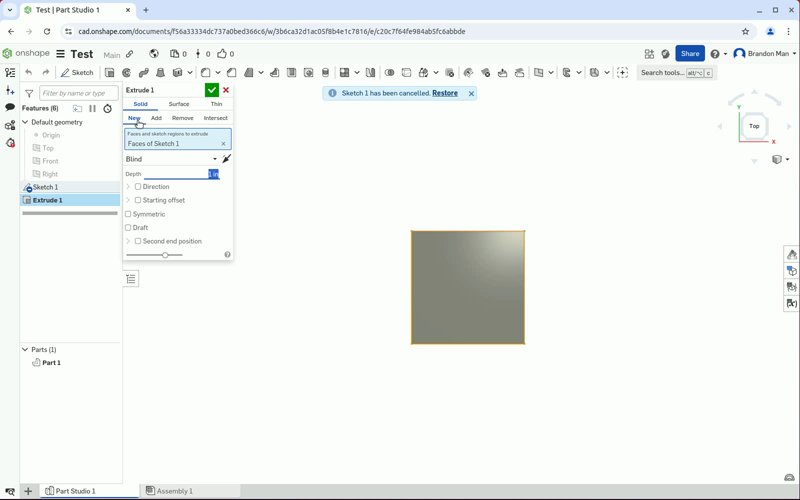
text(23.108)
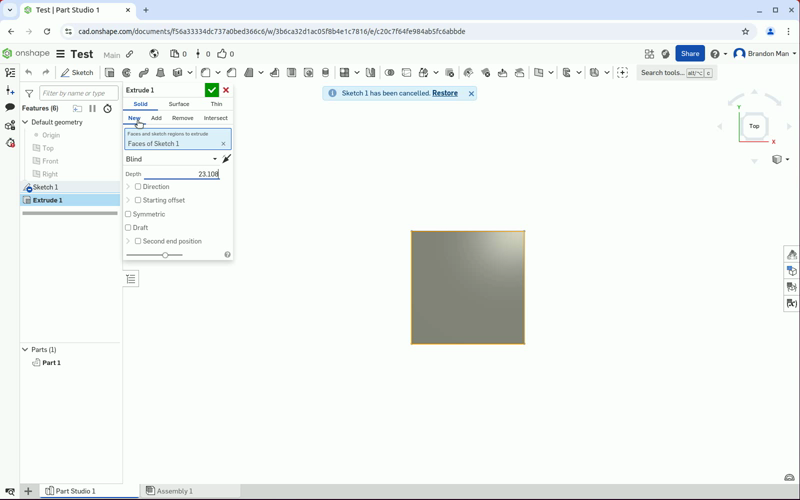
key(enter)
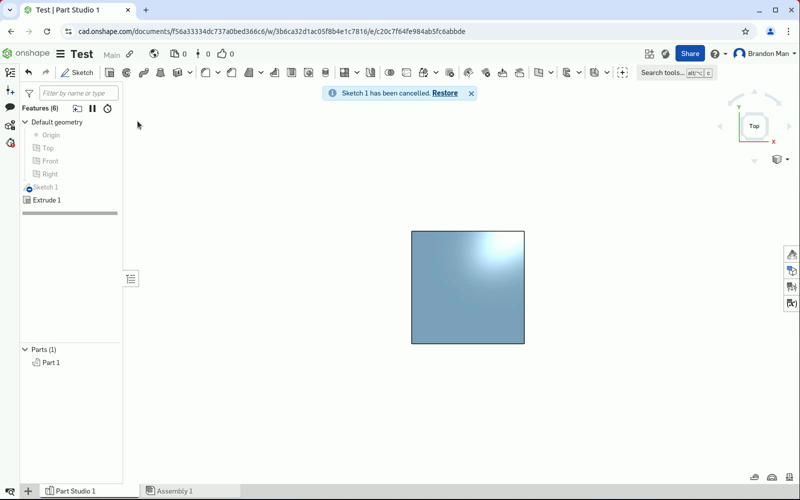
key(shift+h)
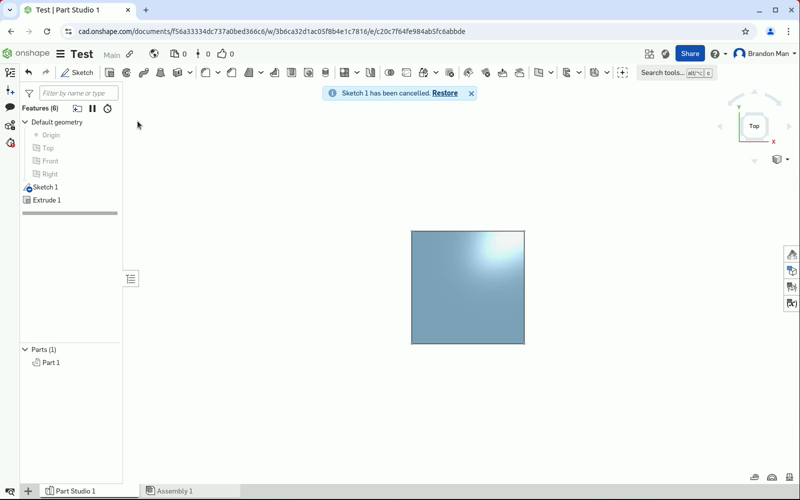
key(shift+h)
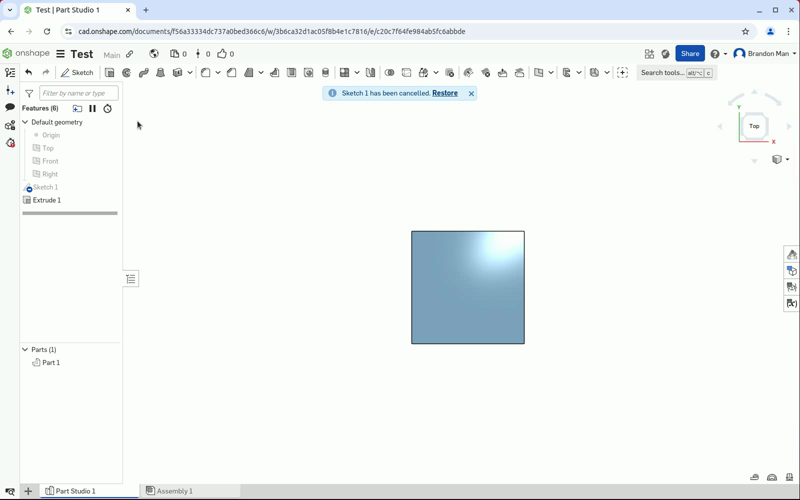
mouse_move(73, 189)
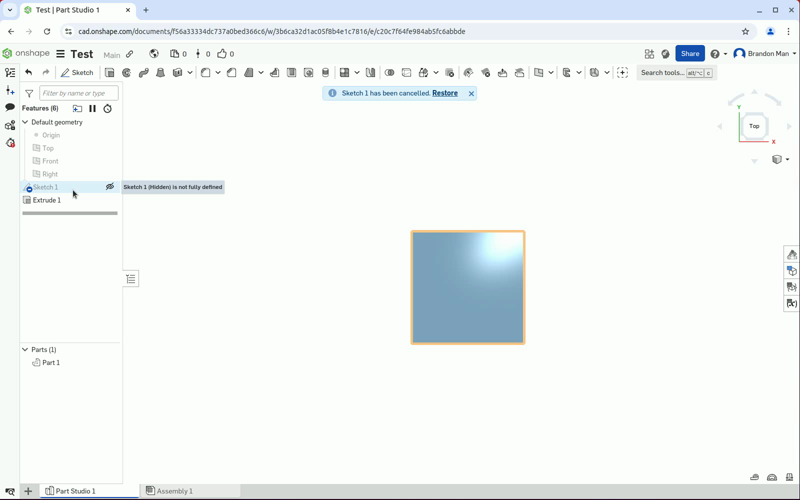
click(73, 189)
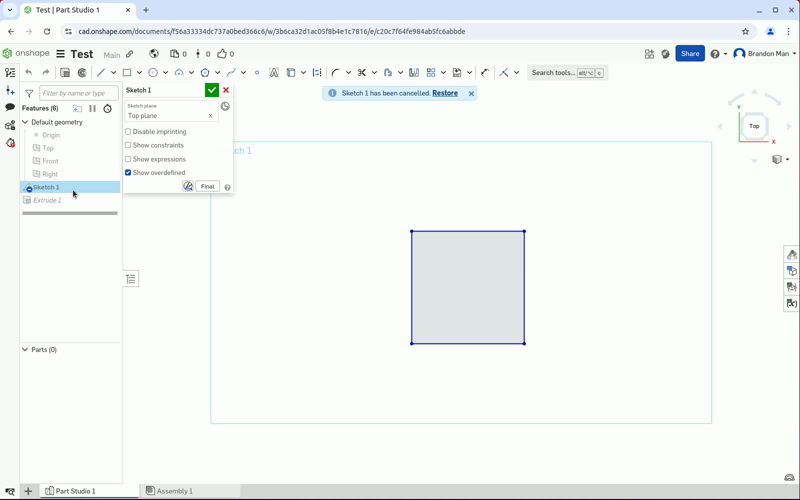
mouse_move(229, 92)
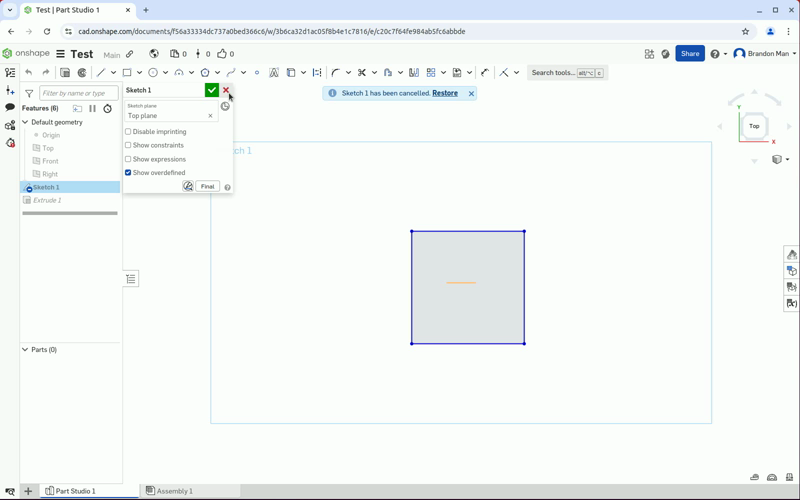
click(229, 92)
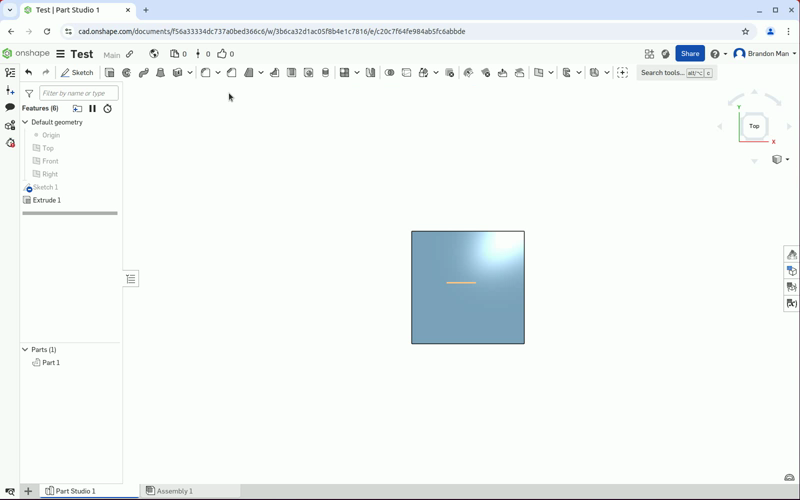
mouse_move(73, 352)
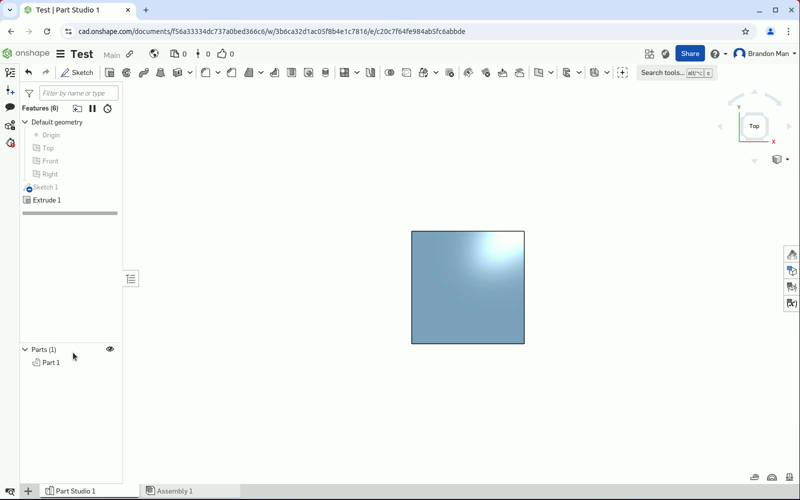
key(y)
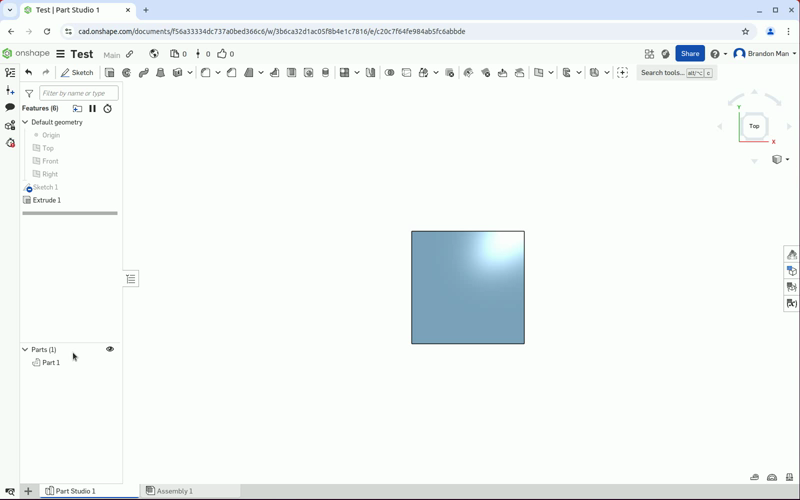
key(shift+p)
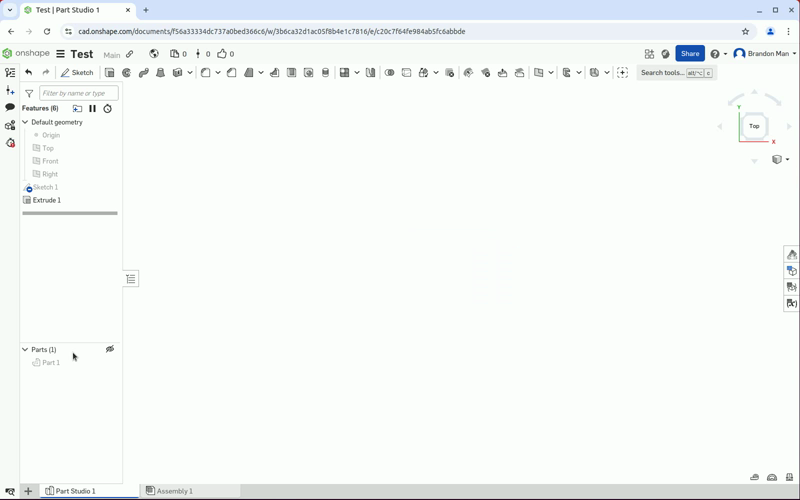
key(space)
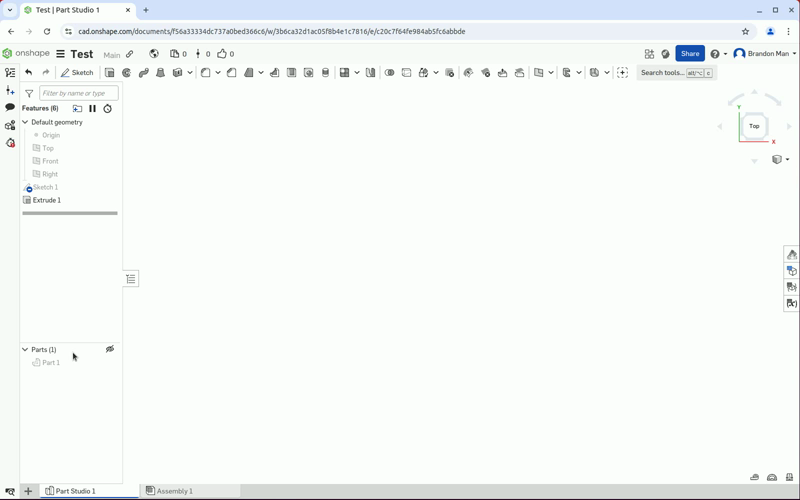
key_down(shift)
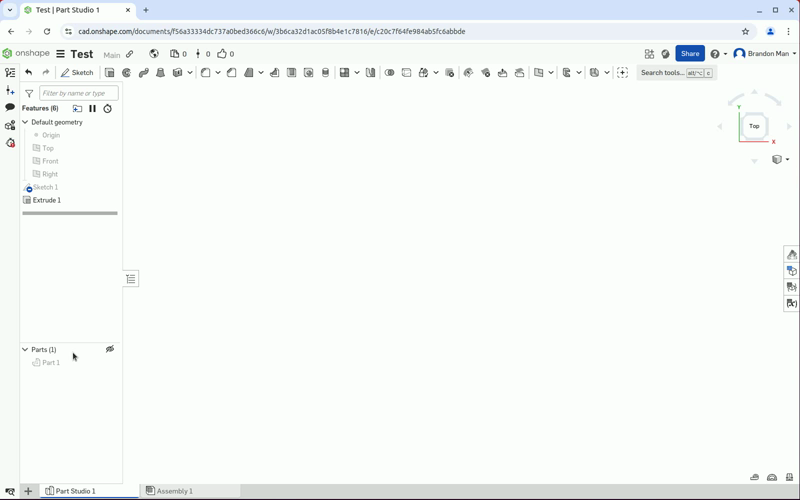
key(up)
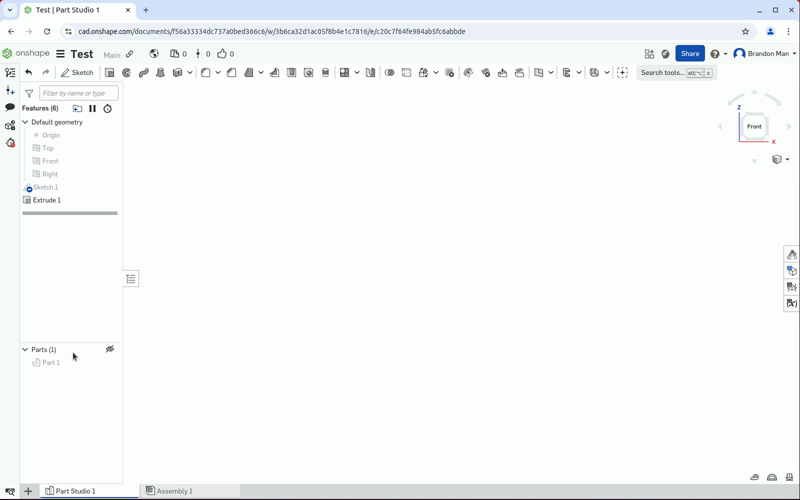
key_up(shift)
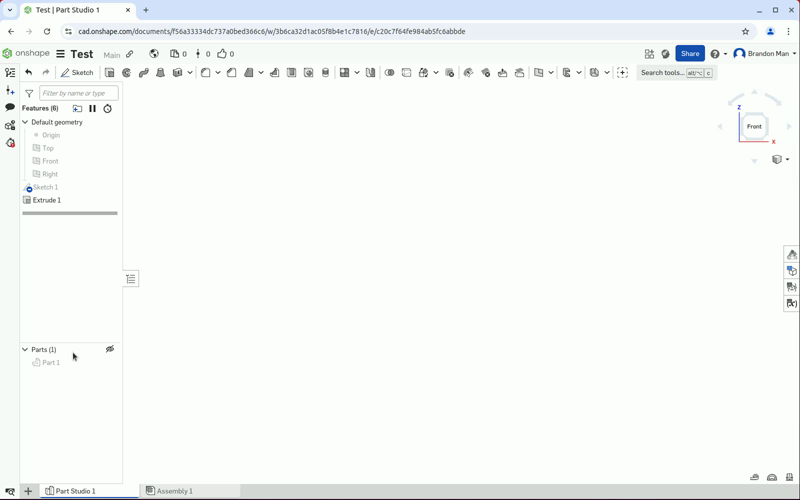
mouse_move(73, 352)
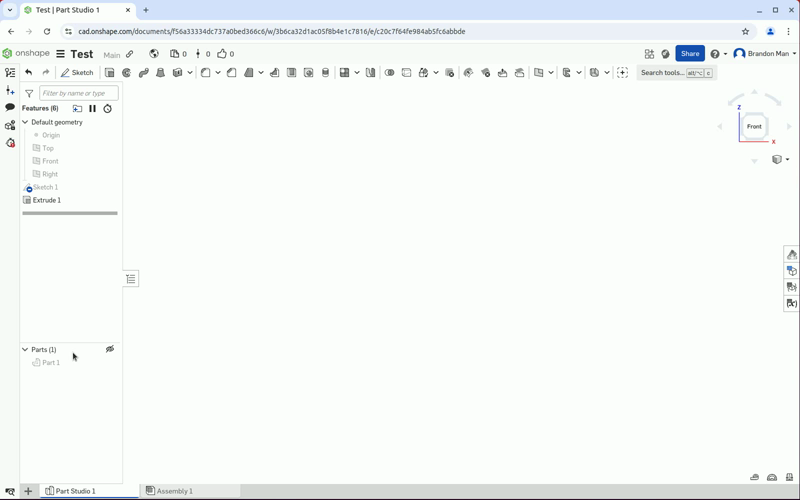
key(shift+y)
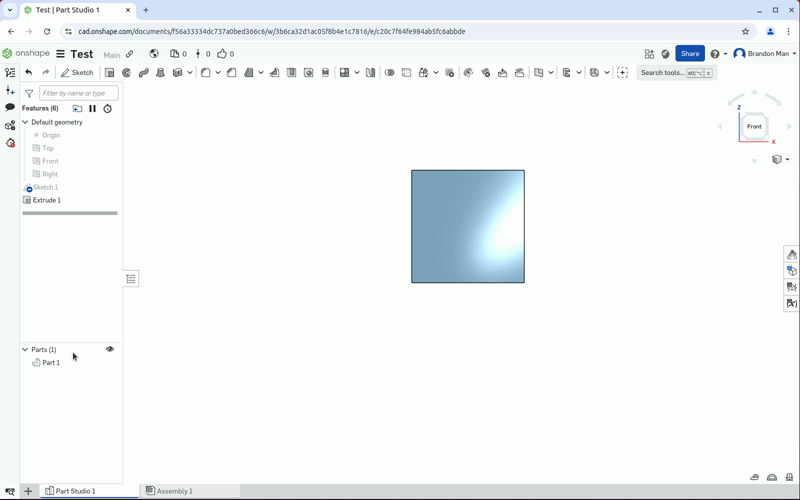
mouse_move(541, 75)
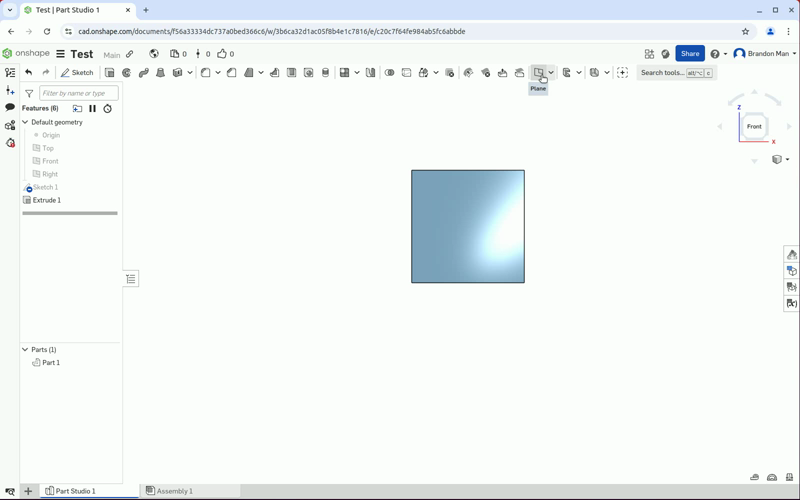
click(541, 75)
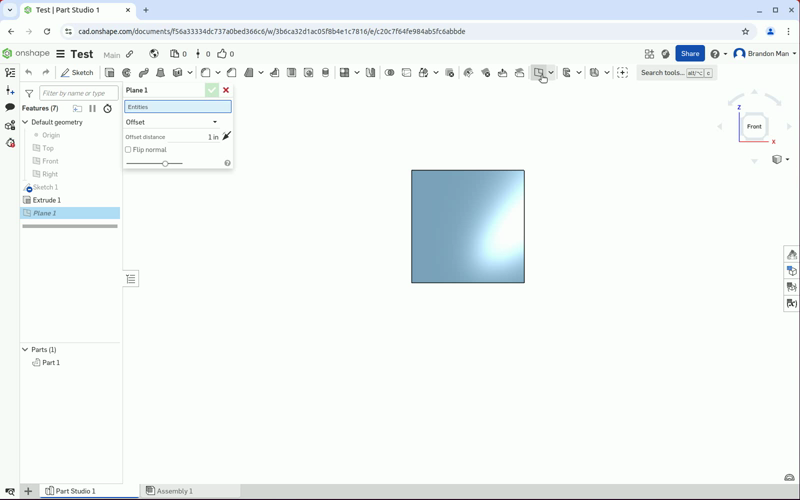
mouse_move(73, 163)
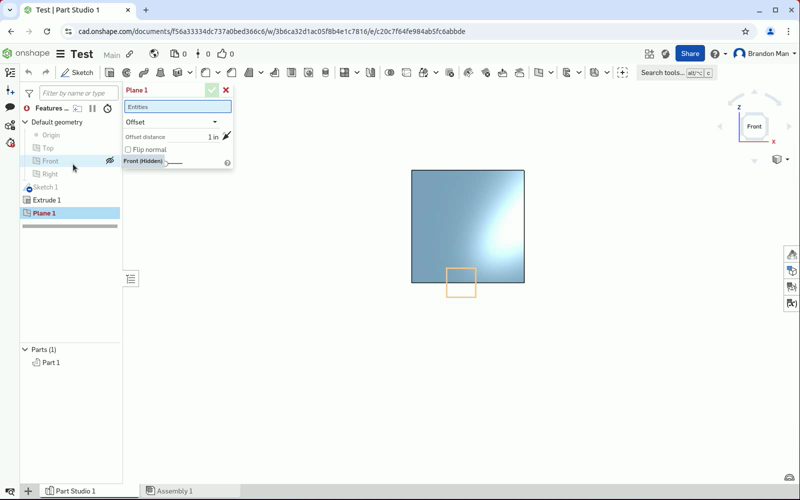
click(73, 163)
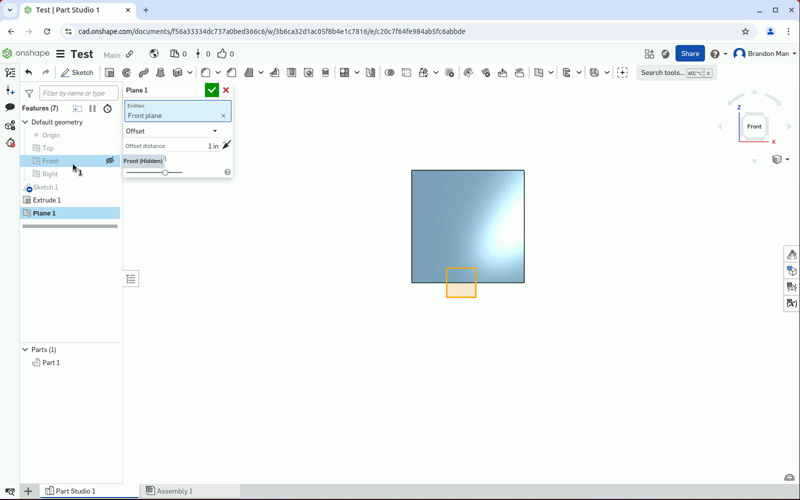
key(tab, 2)
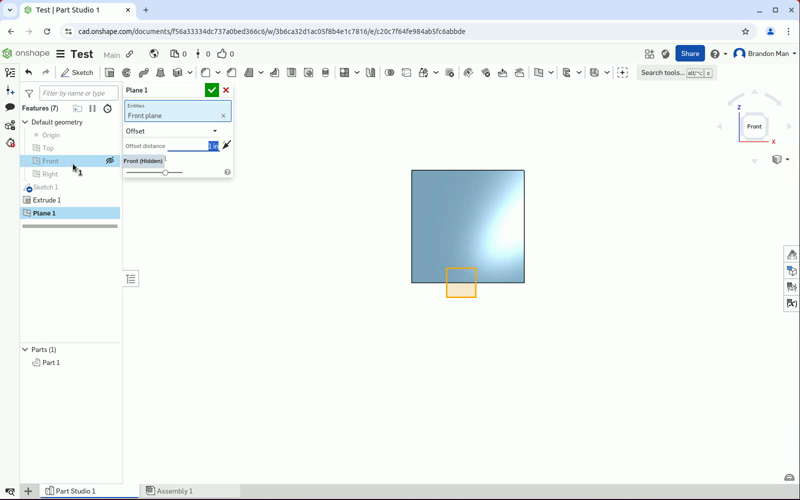
text(12.509)
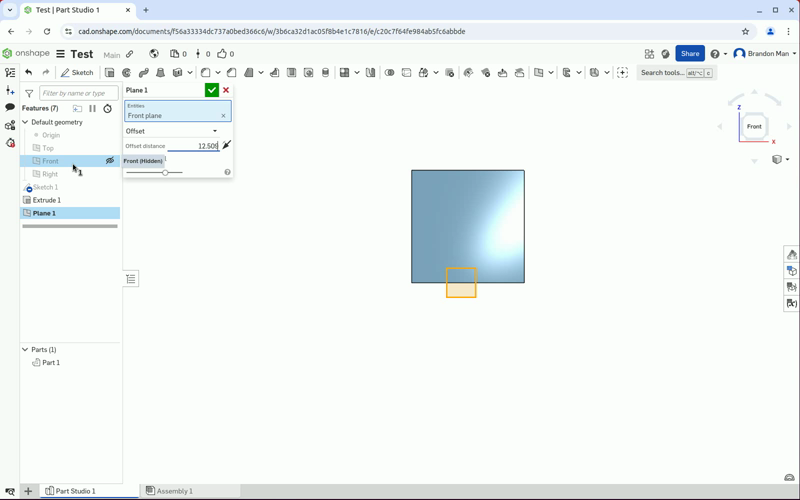
key(enter, 2)
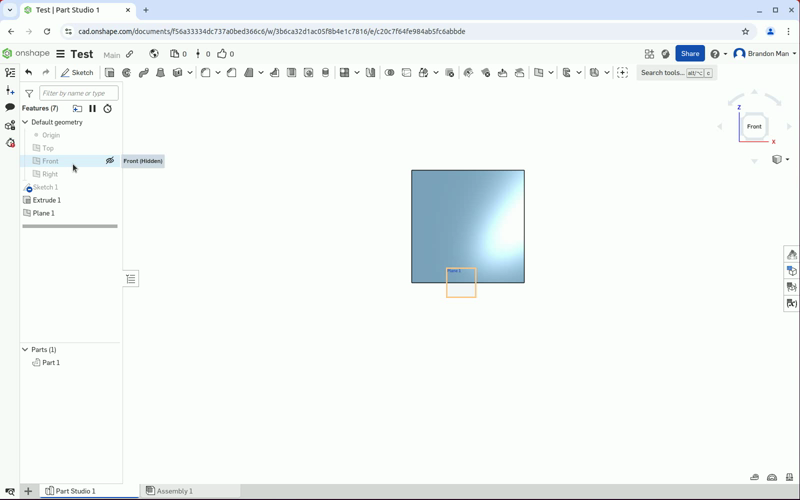
key(shift+s)
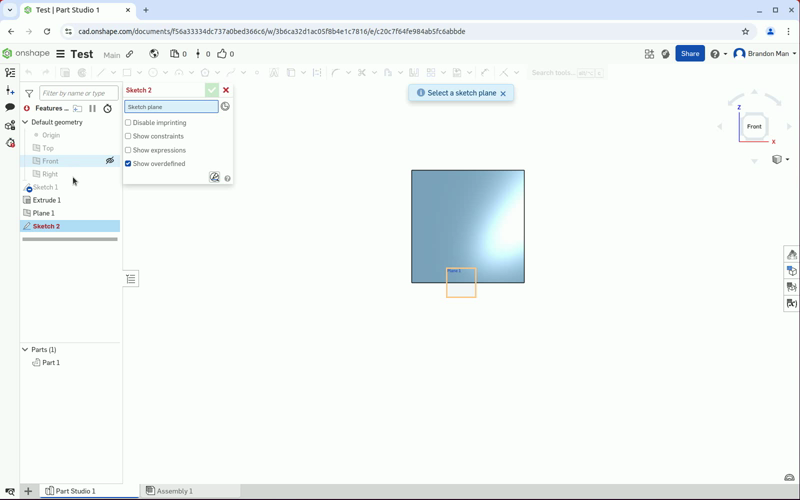
mouse_move(73, 215)
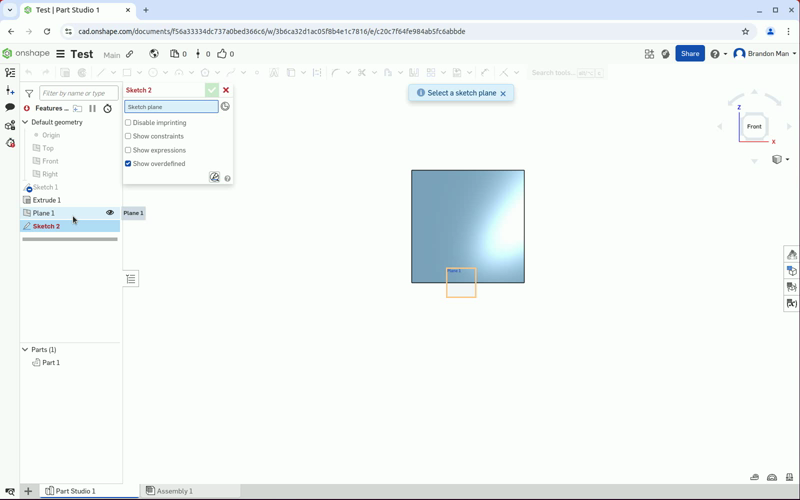
click(73, 215)
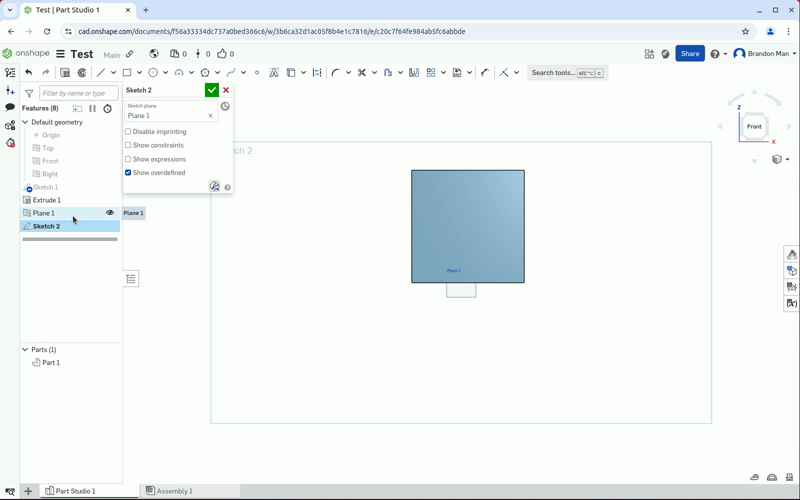
mouse_move(73, 352)
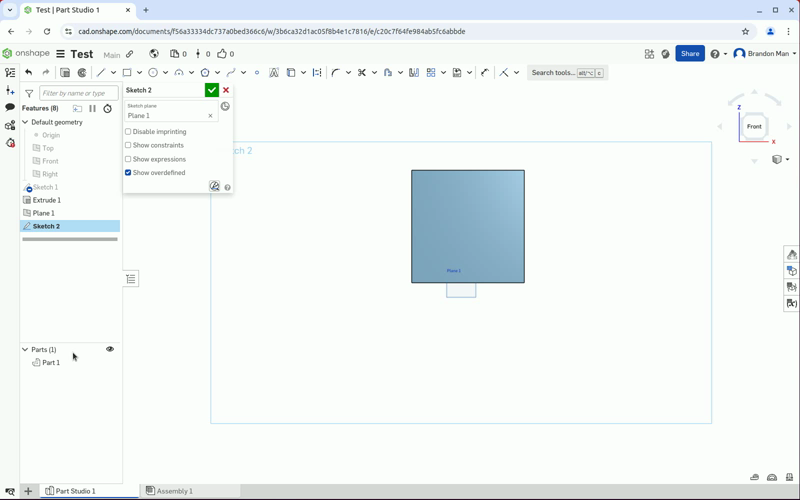
key(y)
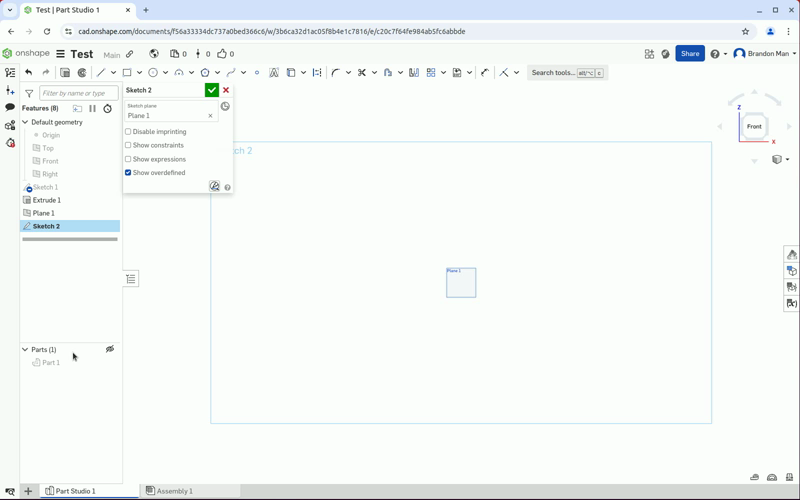
key(l)
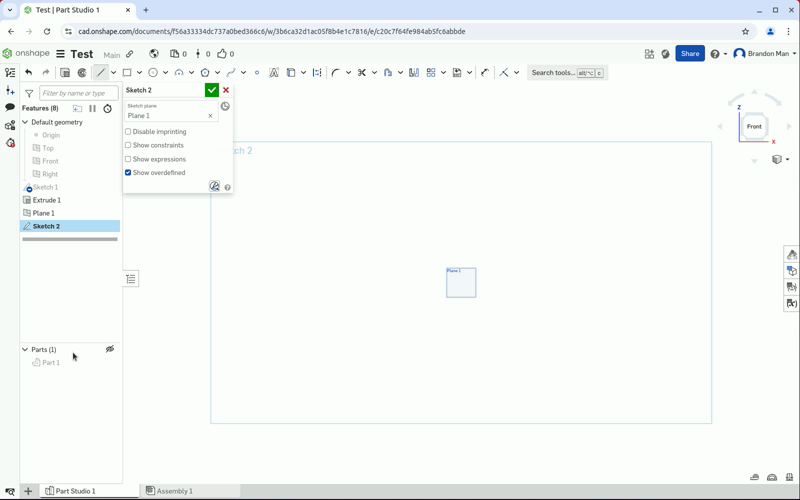
key_down(shift)
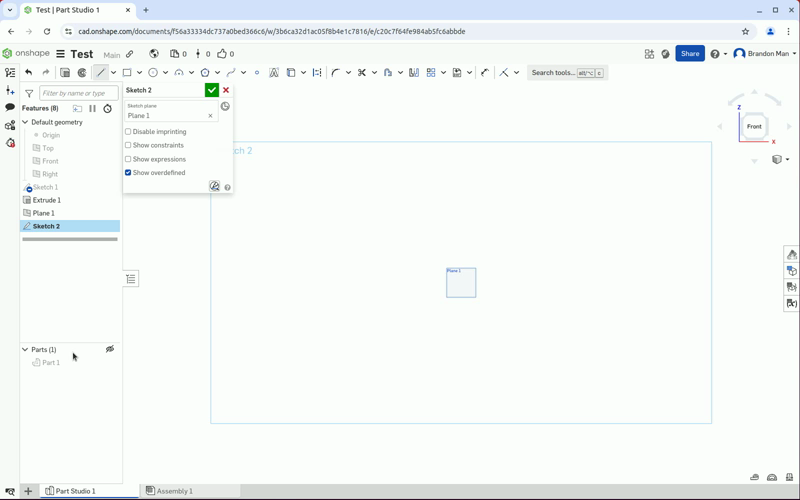
mouse_move(439, 254)
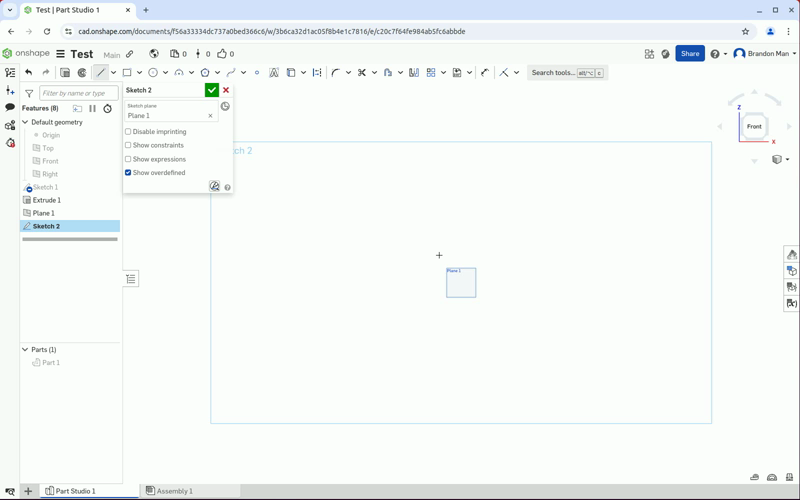
click(439, 254)
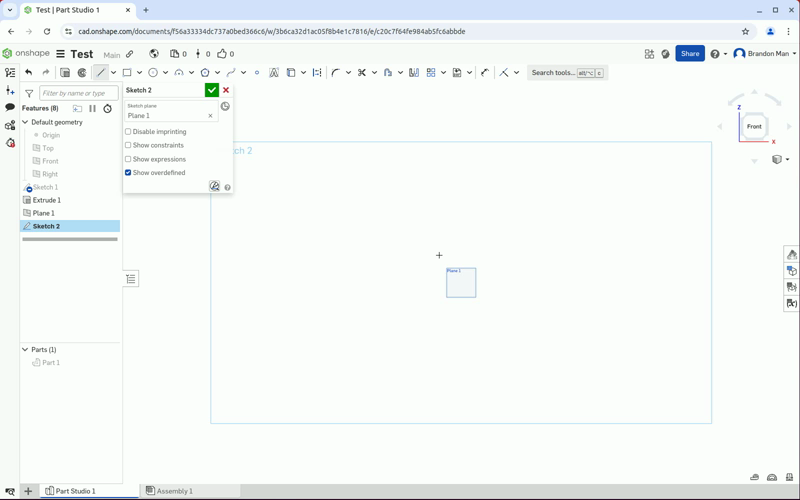
key_up(shift)
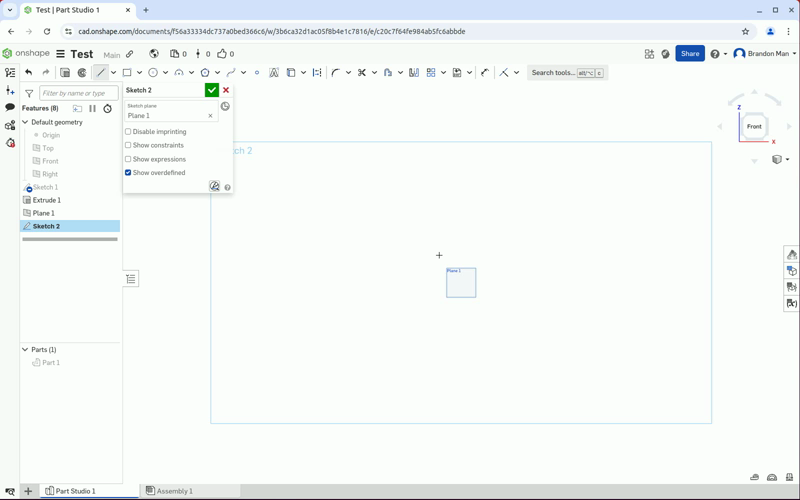
key_down(shift)
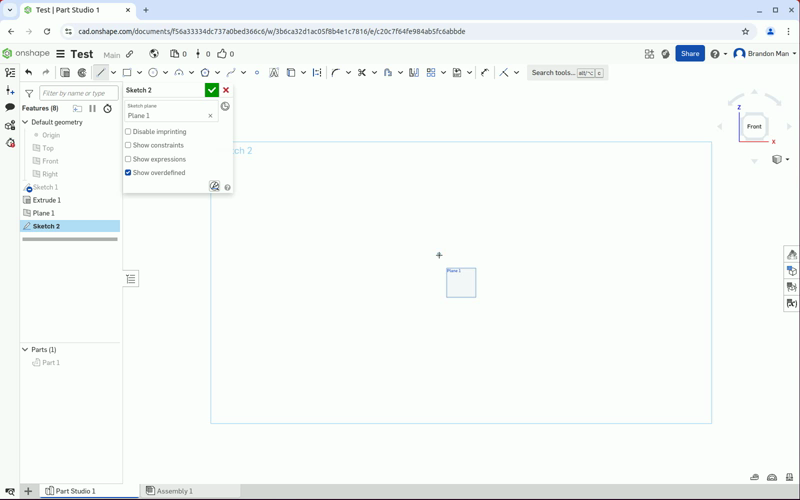
mouse_move(524, 254)
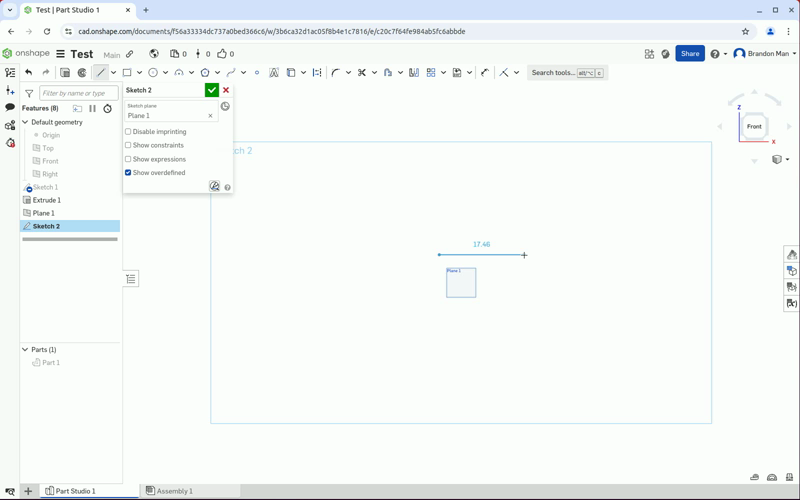
click(524, 254)
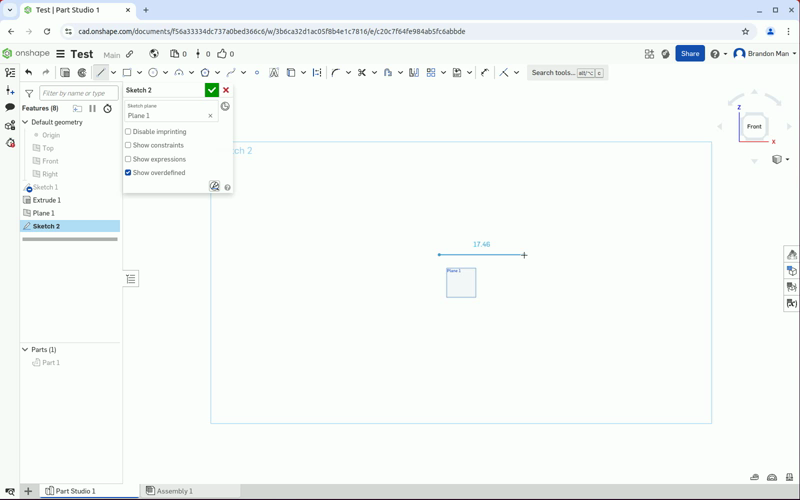
key_up(shift)
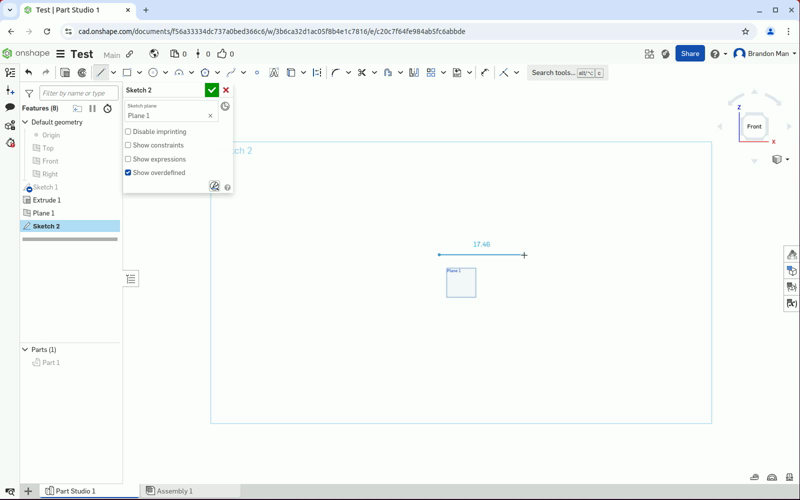
key_down(shift)
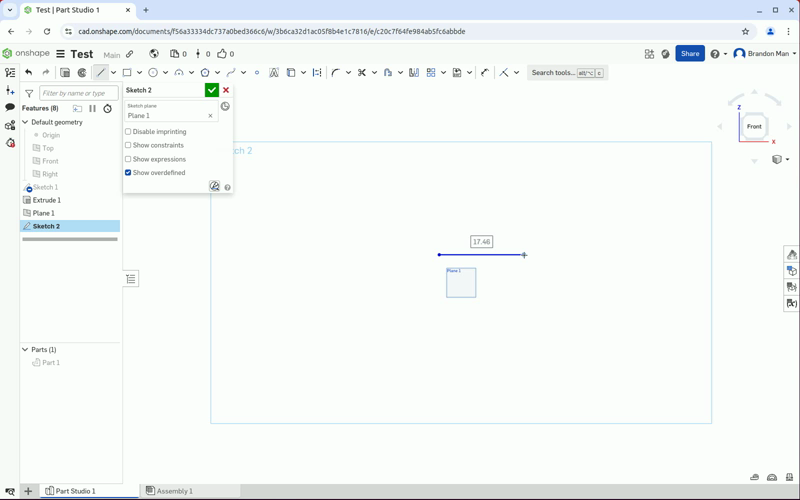
mouse_move(524, 170)
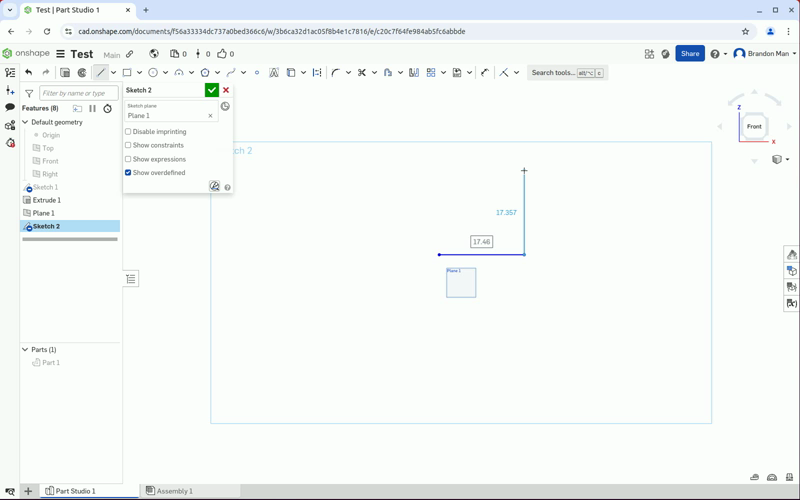
click(524, 170)
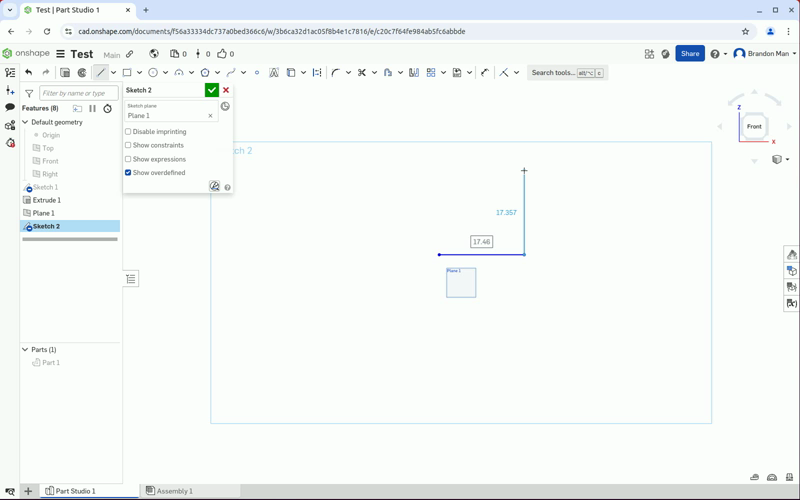
key_up(shift)
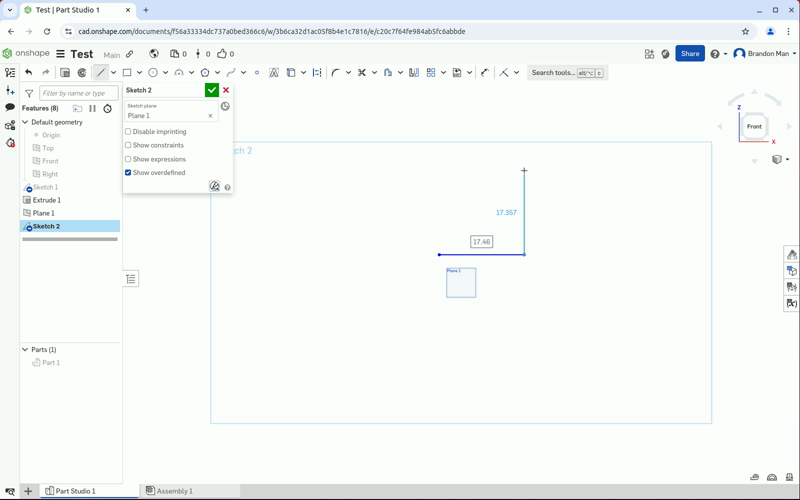
key_down(shift)
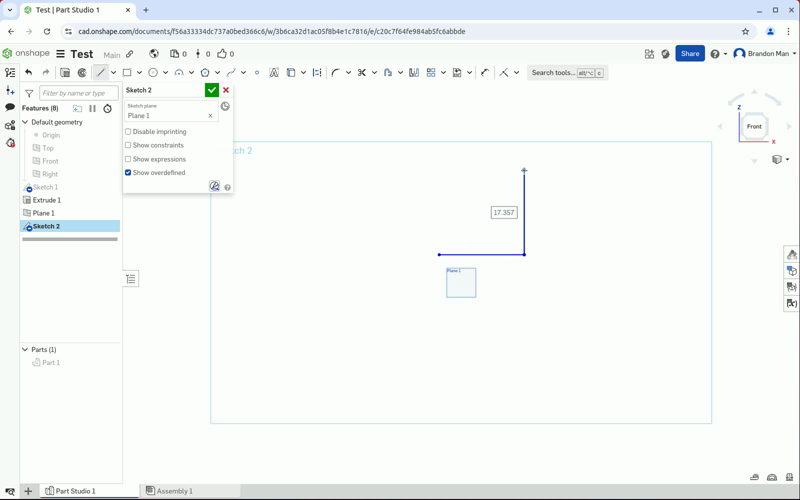
mouse_move(439, 170)
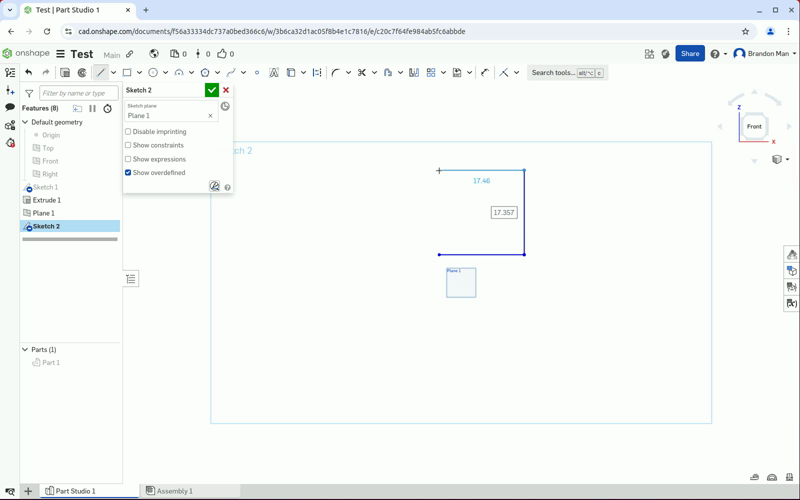
click(439, 170)
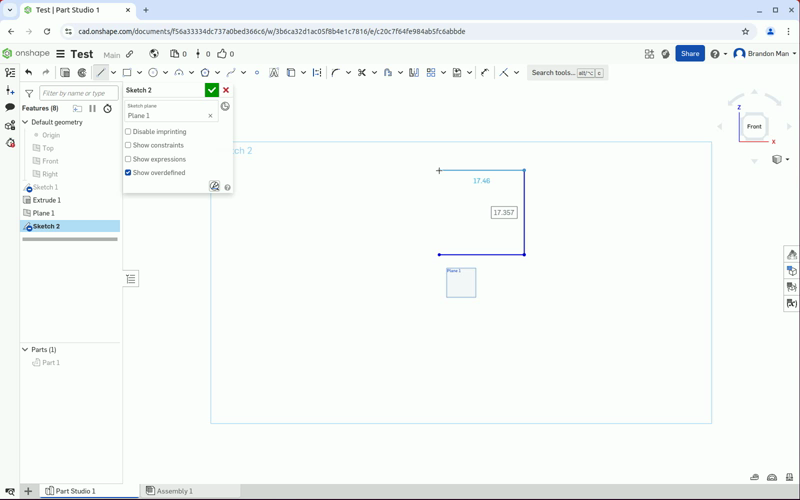
key_up(shift)
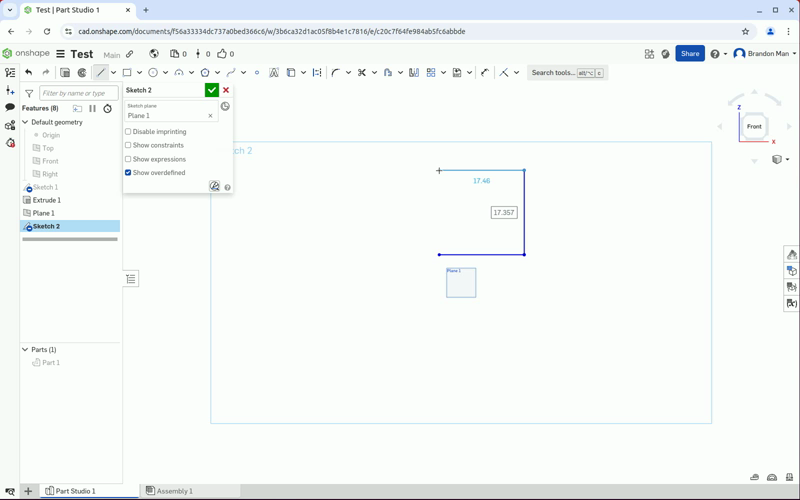
key_down(shift)
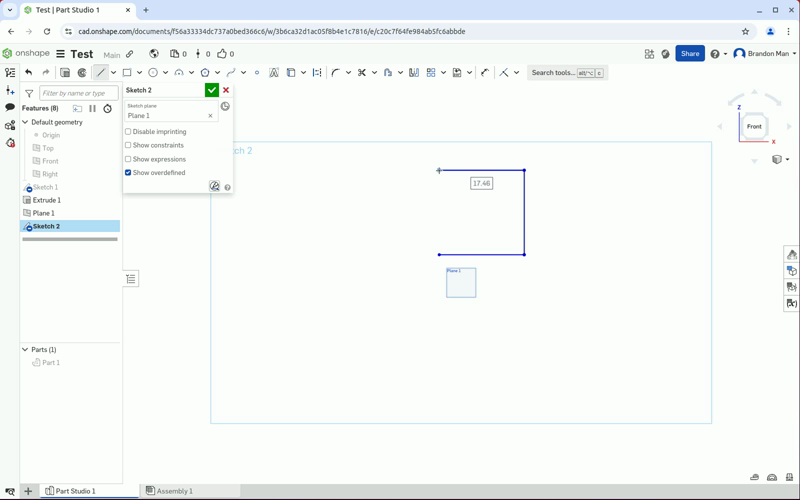
mouse_move(439, 254)
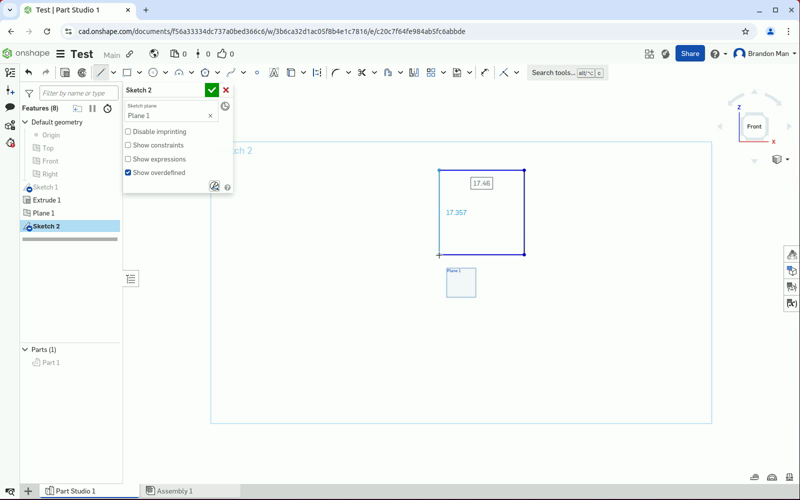
key_up(shift)
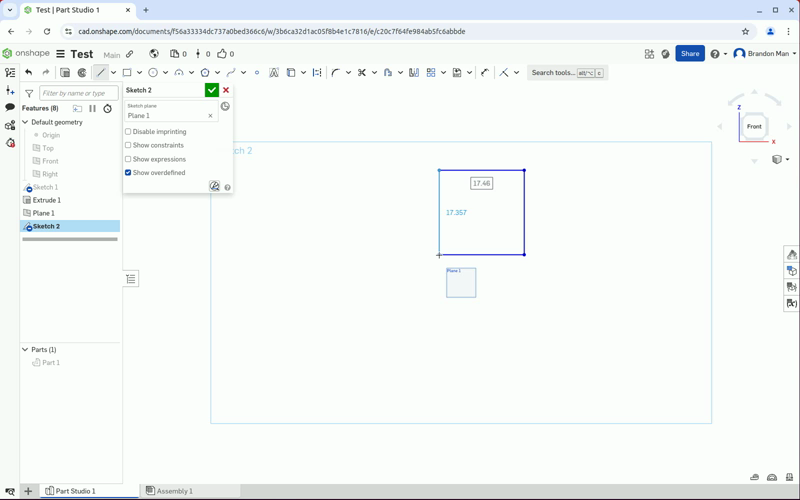
click(439, 254)
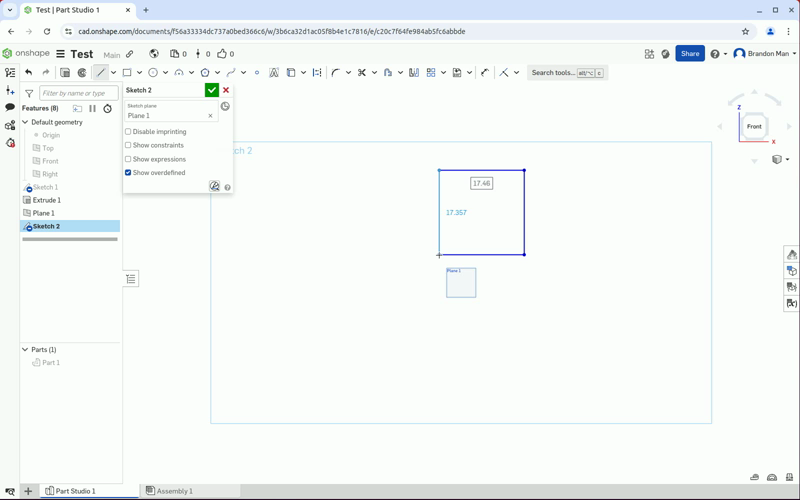
key(esc)
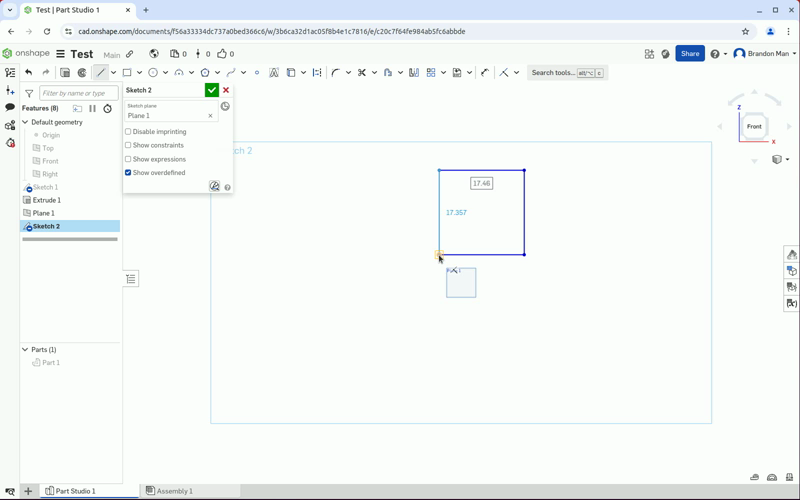
mouse_move(502, 210)
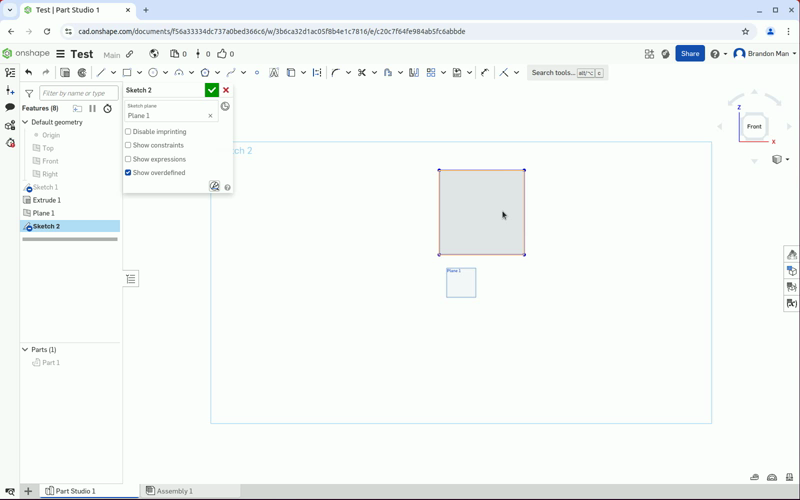
click(502, 210)
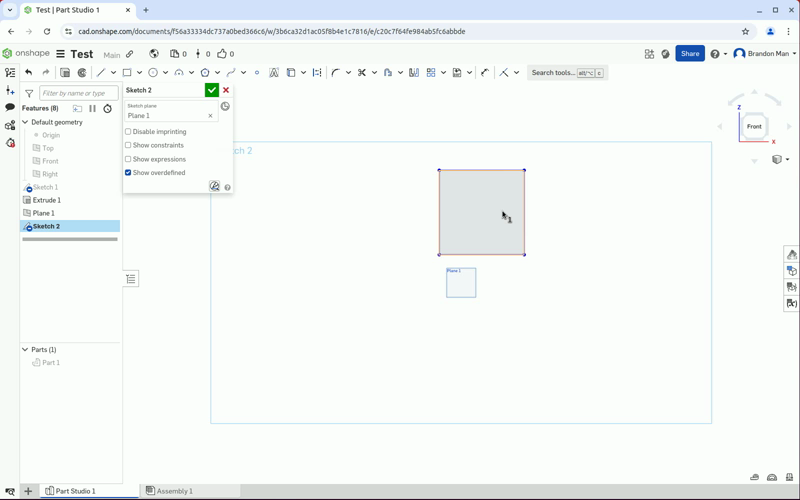
mouse_move(73, 352)
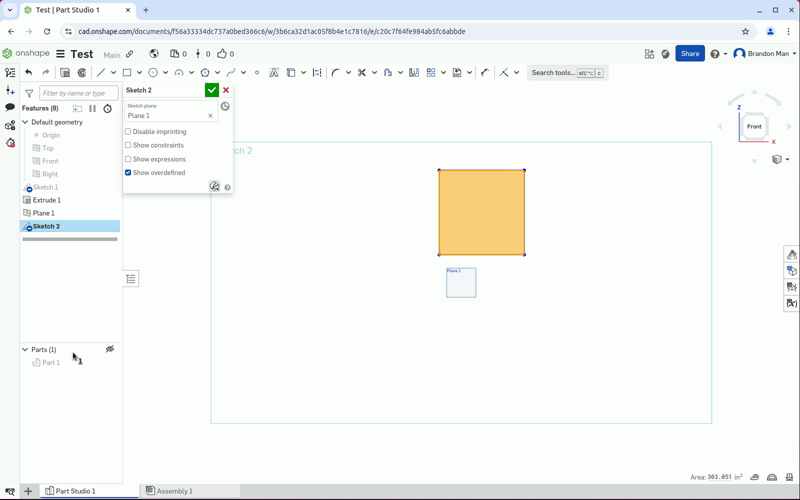
key(shift+y)
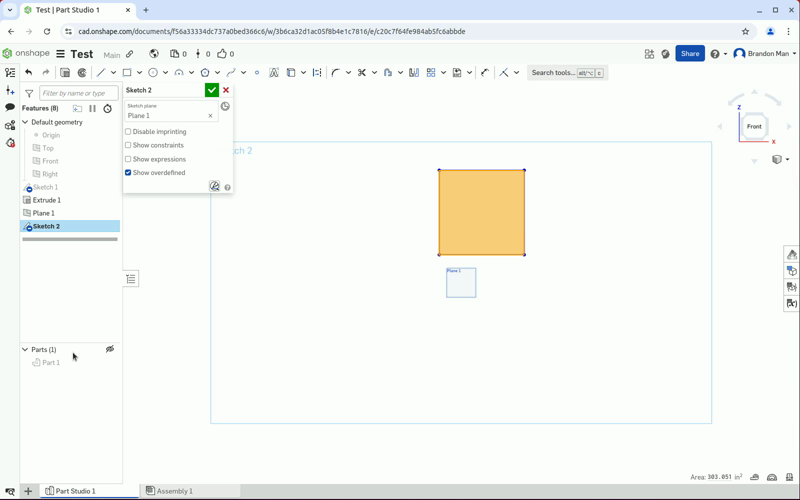
key(shift+e)
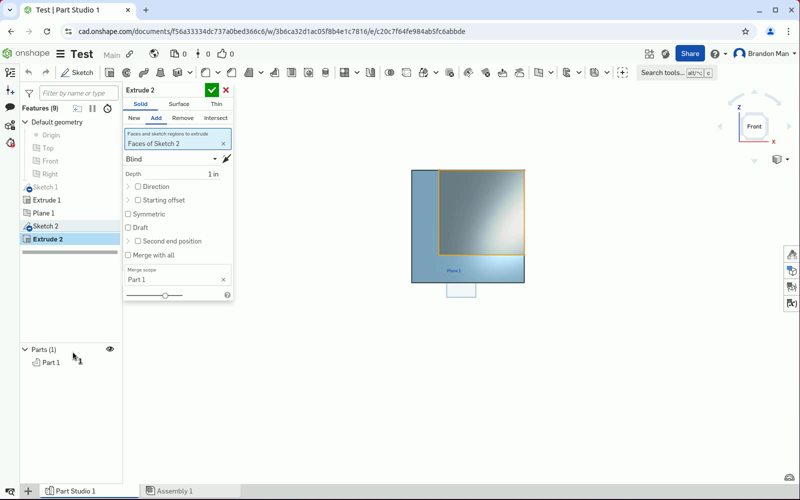
mouse_move(143, 106)
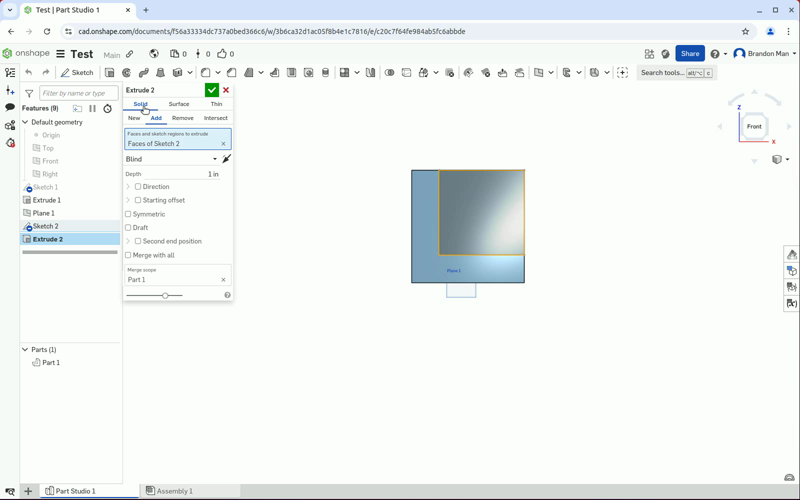
click(143, 106)
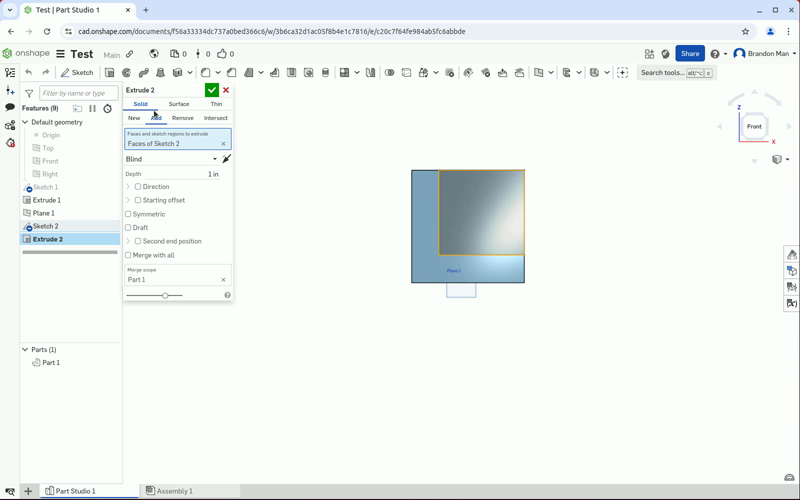
mouse_move(186, 120)
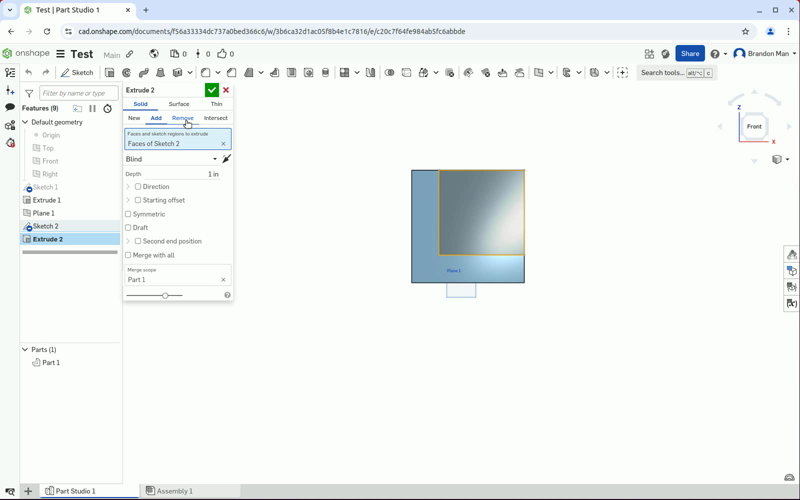
click(186, 120)
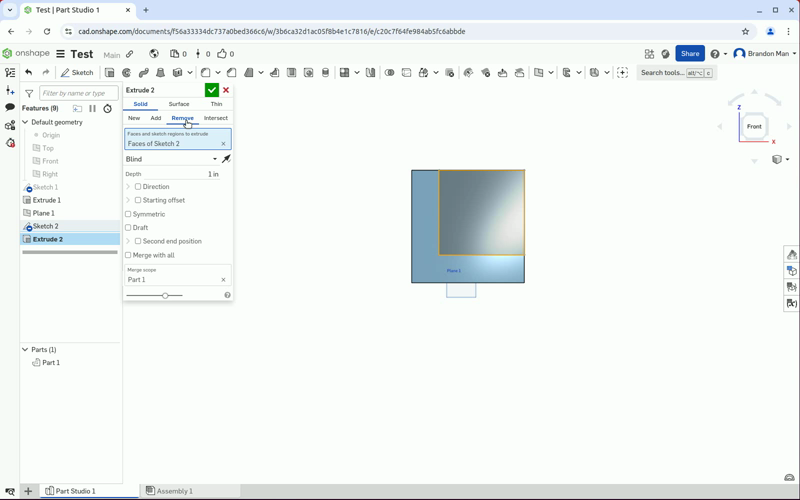
key(tab, 4)
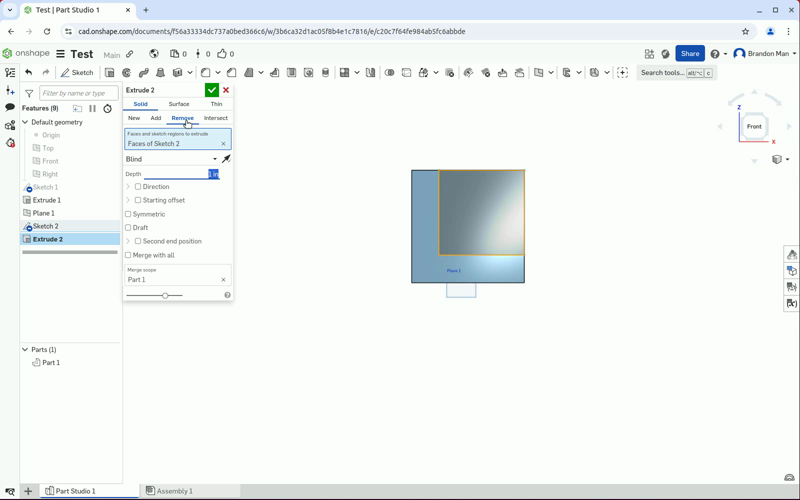
text(23.108)
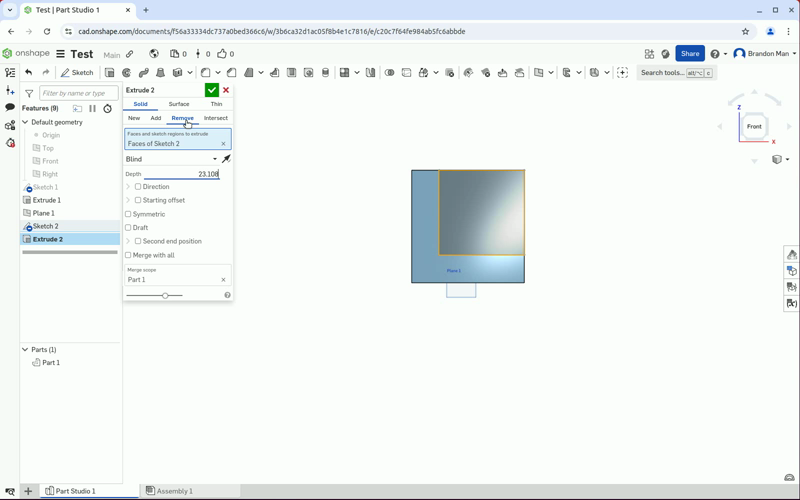
key(tab, 6)
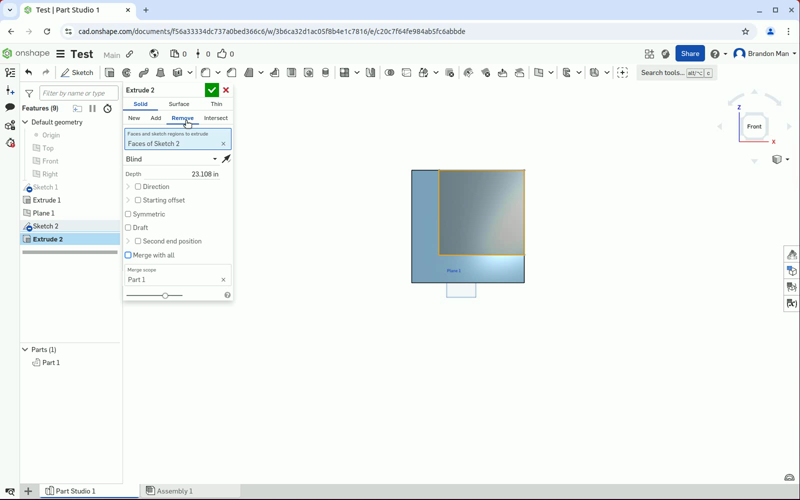
key(space)
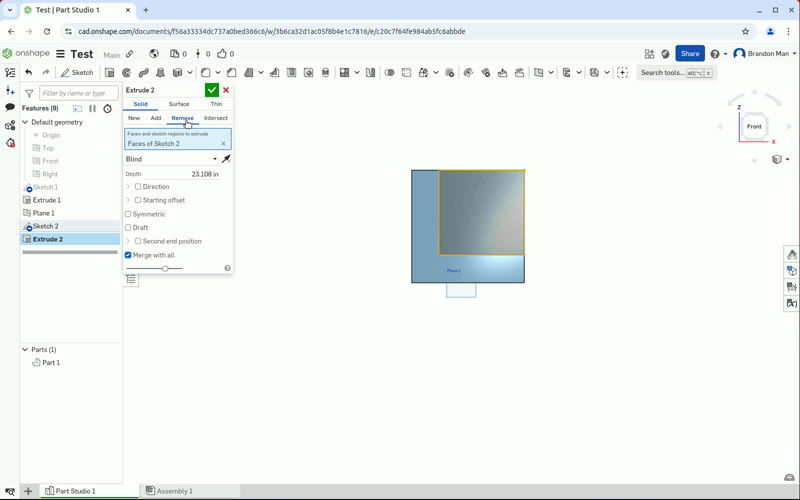
key(enter)
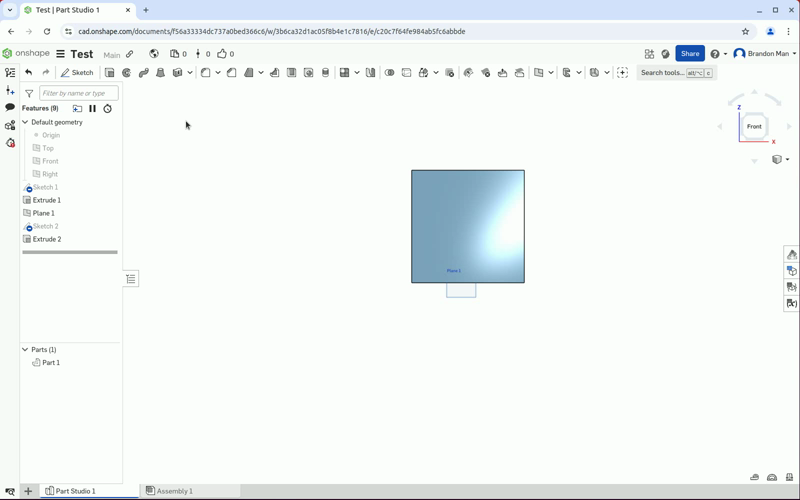
key(shift+h)
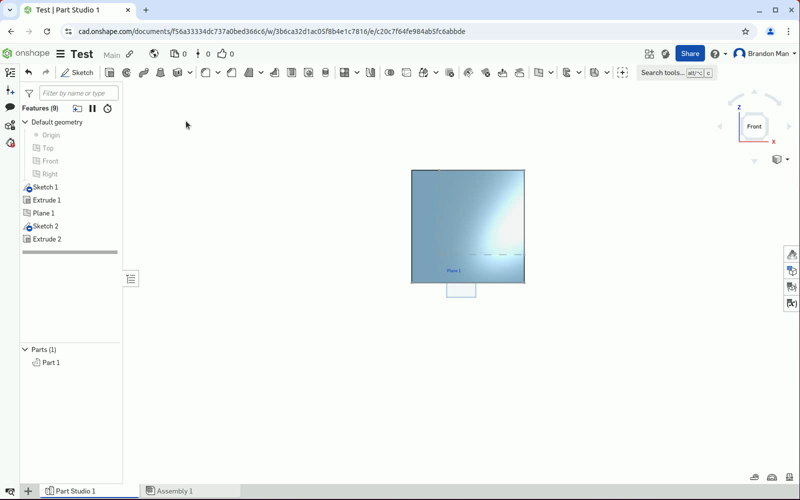
key(shift+h)
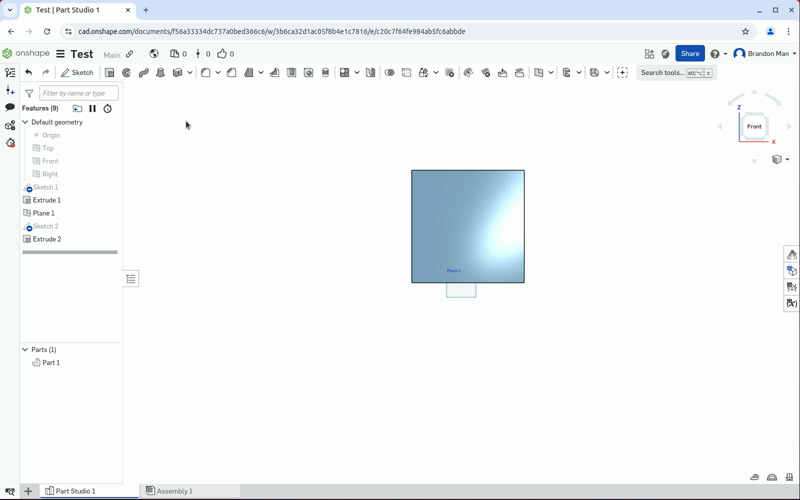
mouse_move(73, 189)
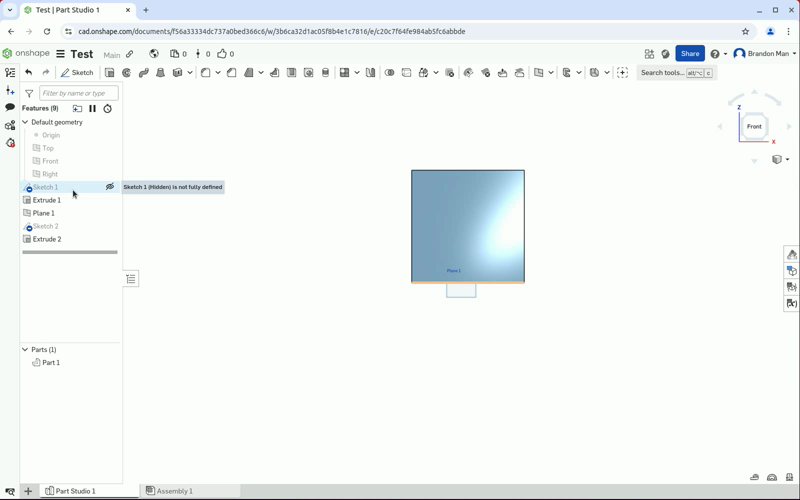
click(73, 189)
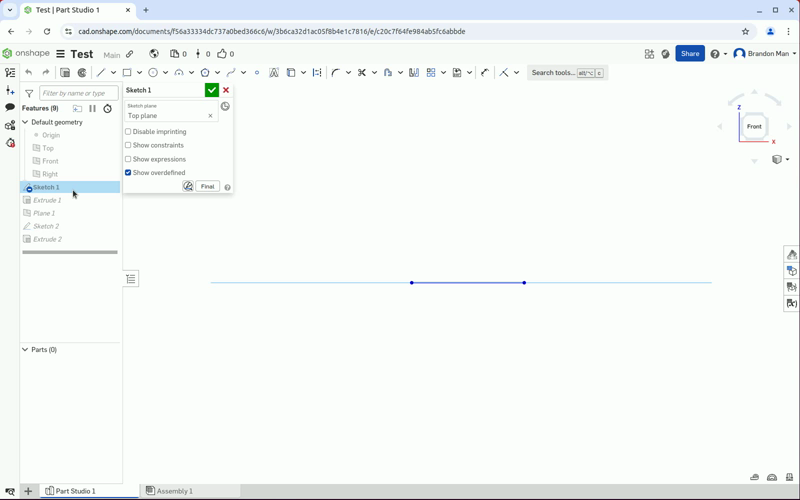
mouse_move(229, 92)
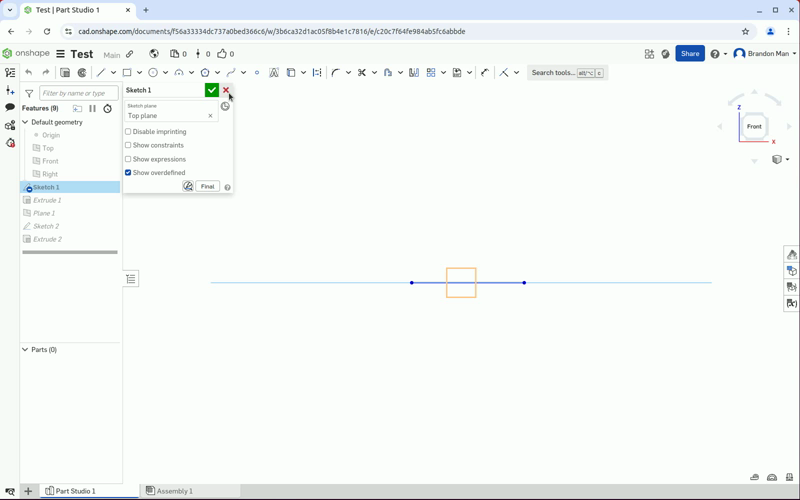
click(229, 92)
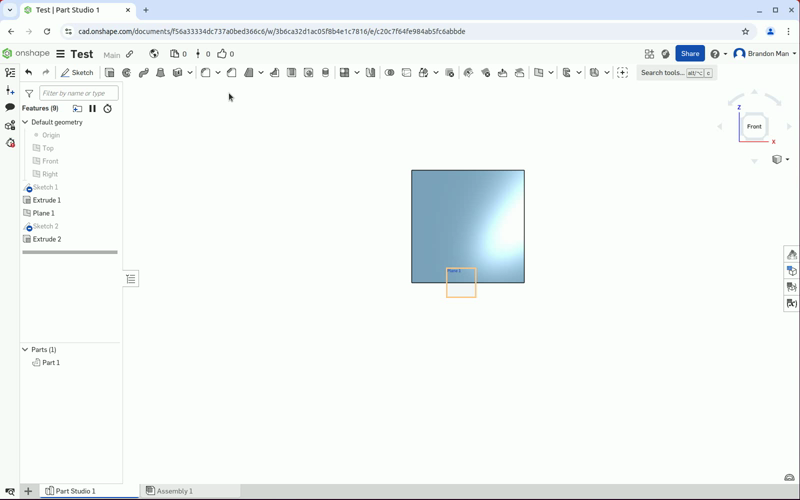
mouse_move(73, 352)
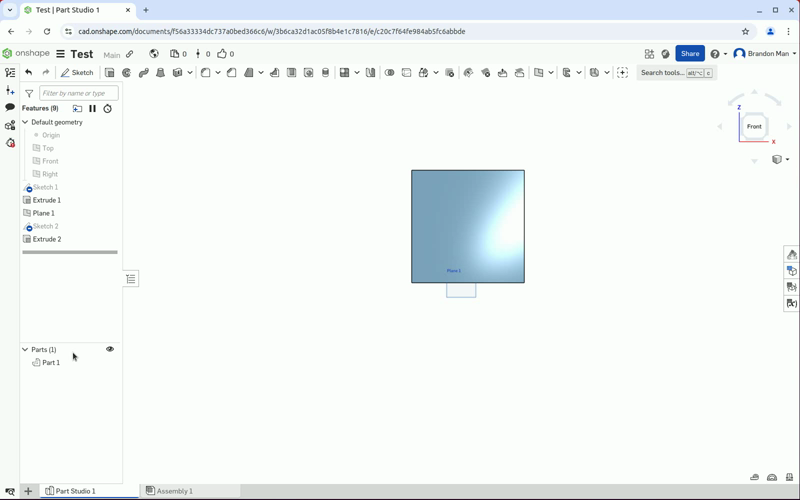
key(y)
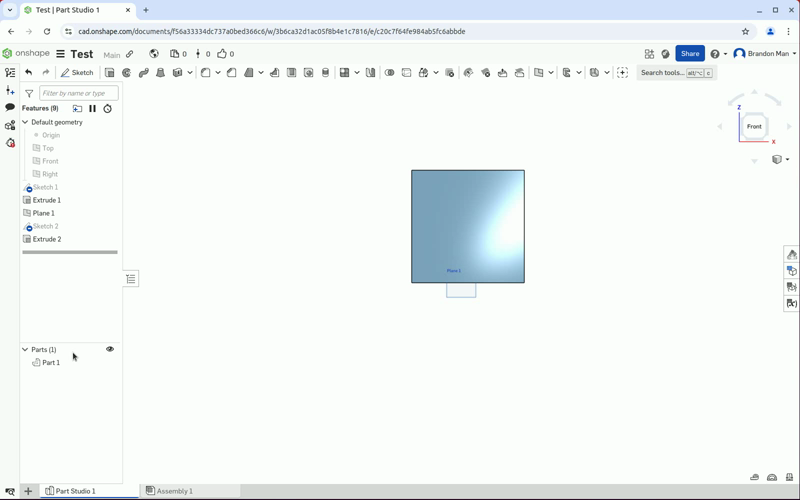
key(shift+p)
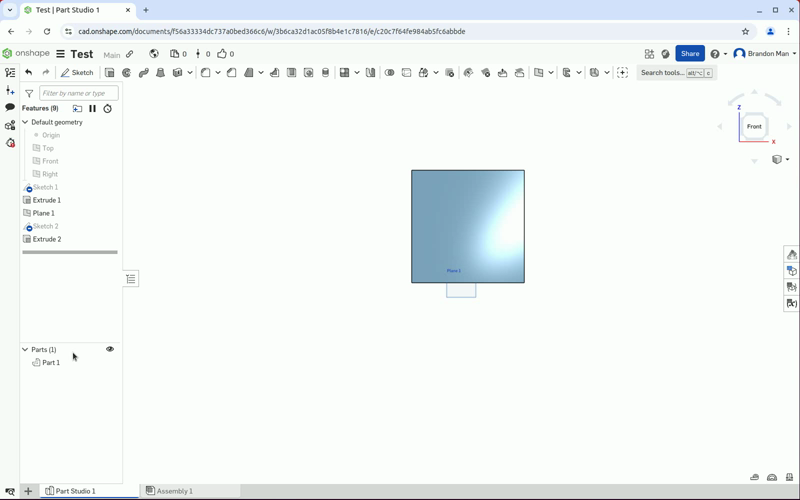
key(space)
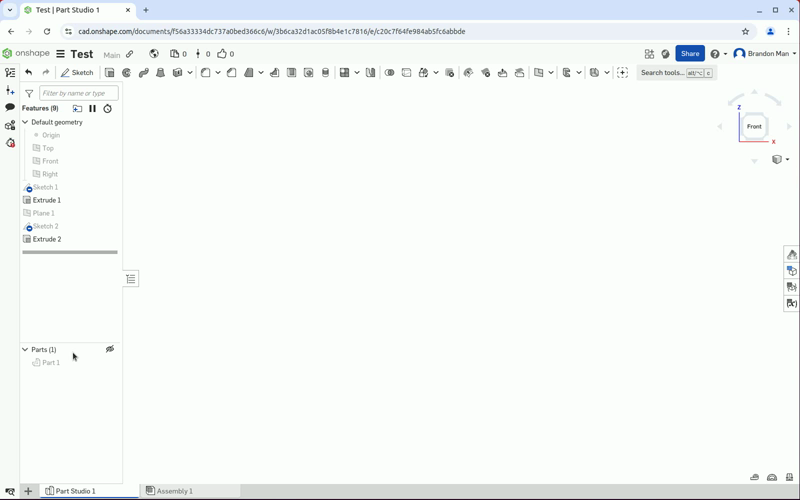
key_down(shift)
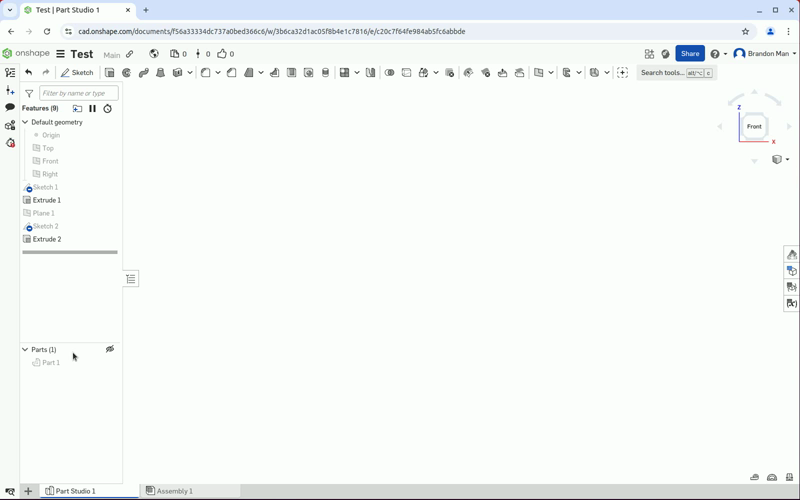
key(left)
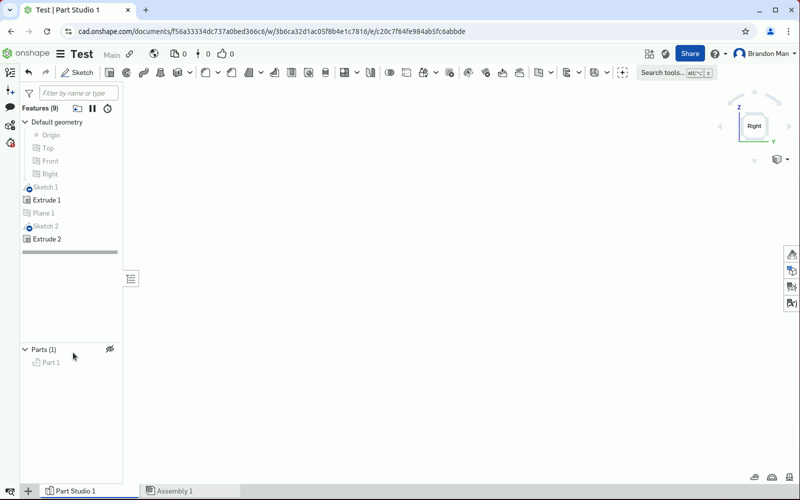
key_up(shift)
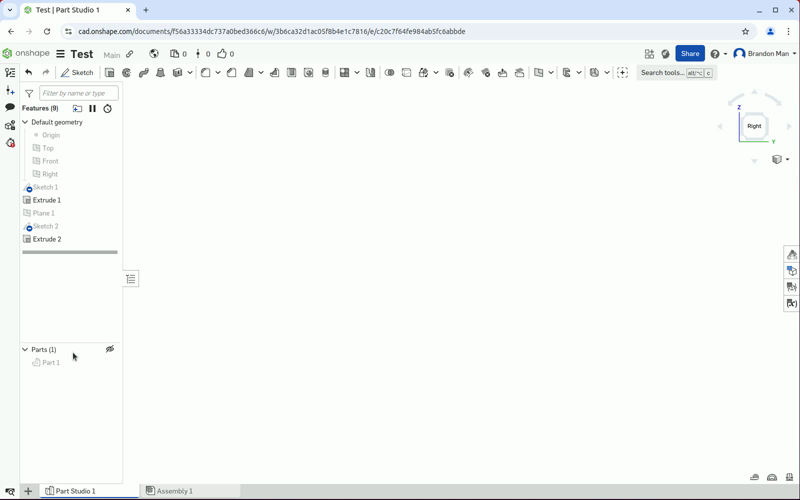
mouse_move(73, 352)
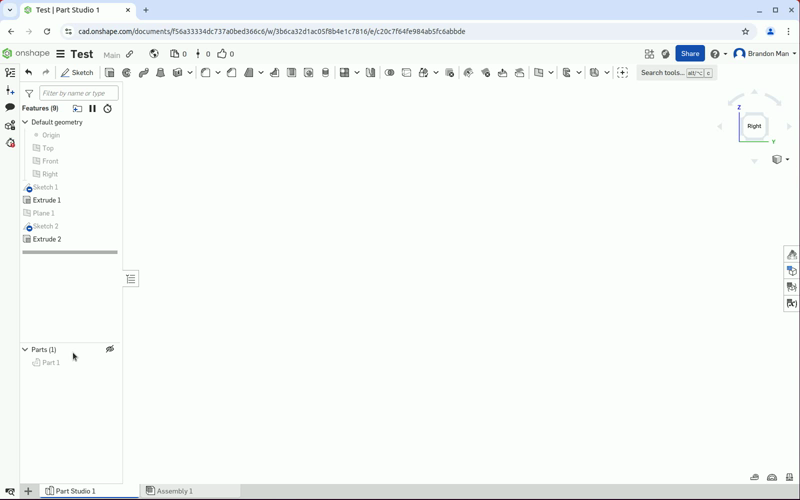
key(shift+y)
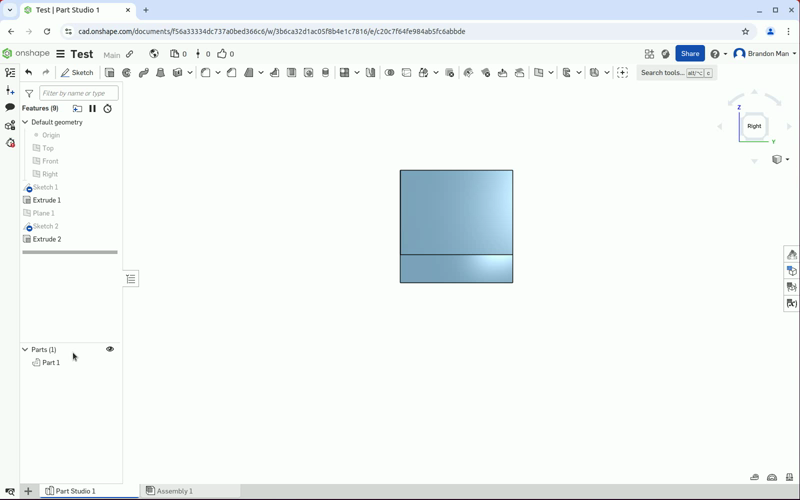
mouse_move(541, 75)
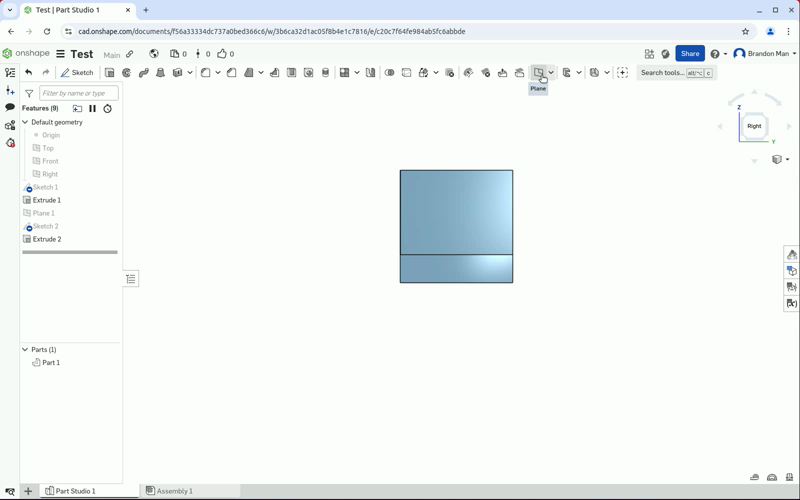
click(541, 75)
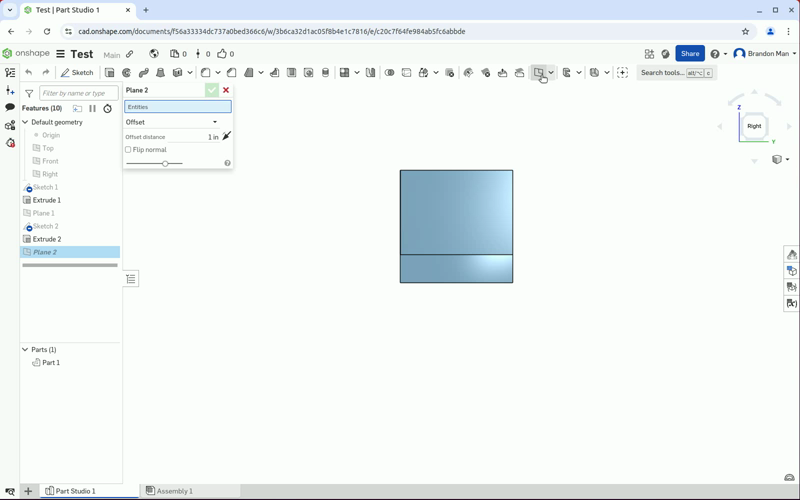
mouse_move(73, 176)
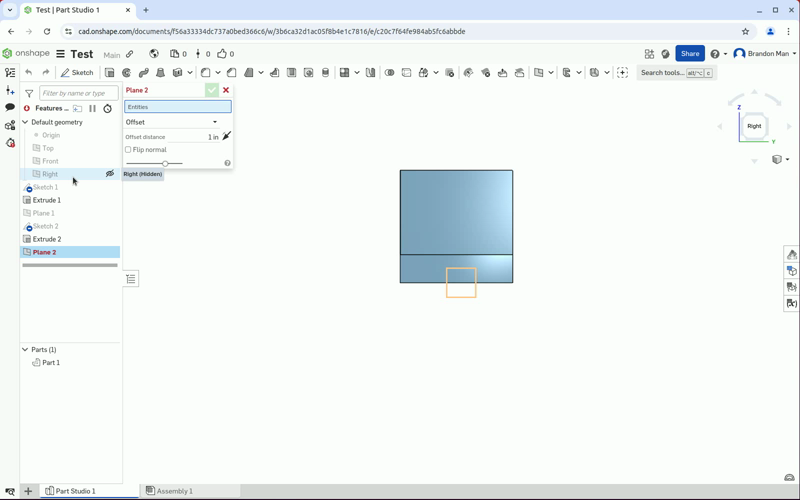
click(73, 176)
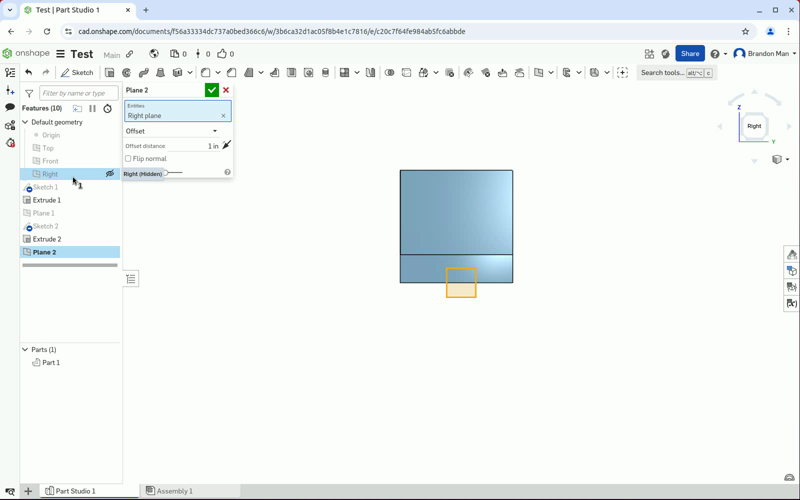
key(tab, 2)
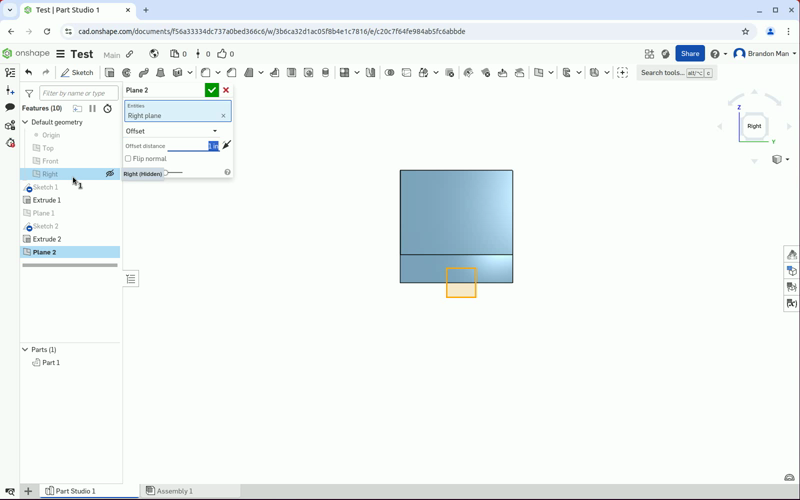
text(4.344)
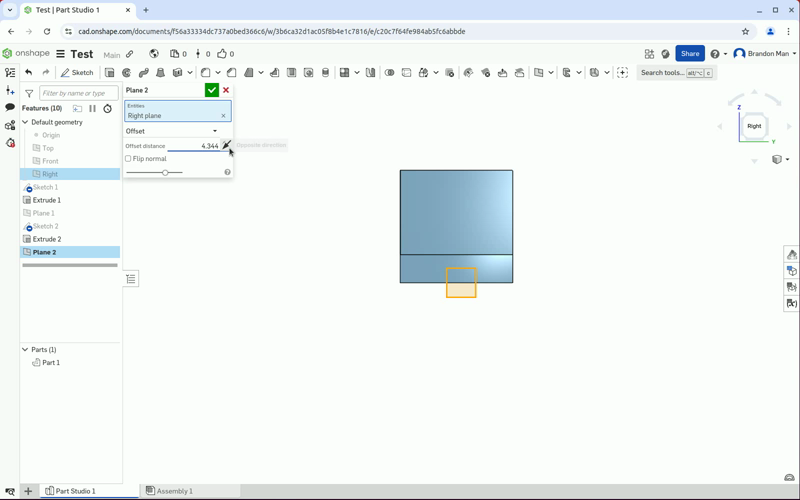
mouse_move(229, 147)
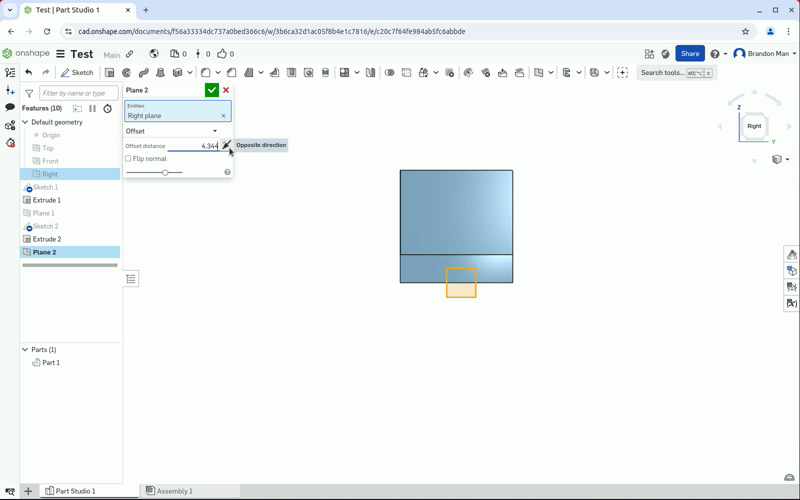
click(229, 147)
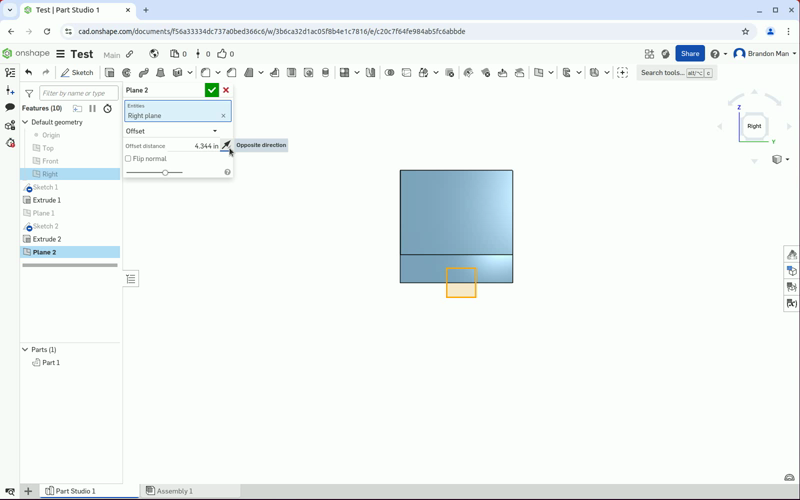
key(enter, 2)
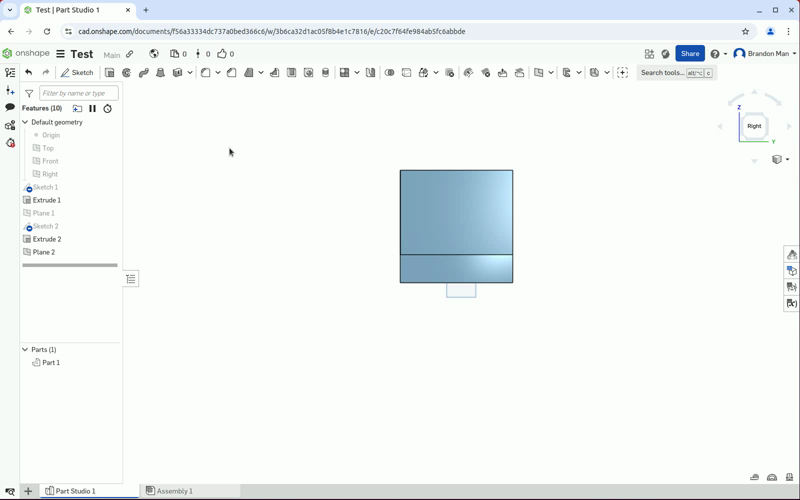
key(shift+s)
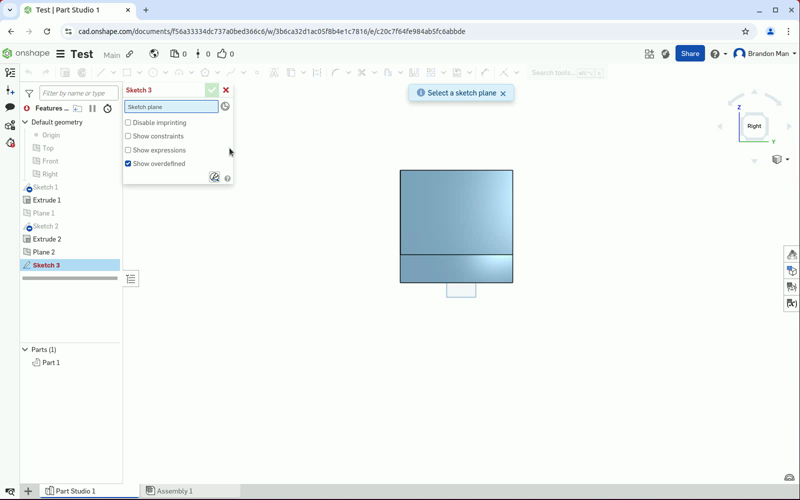
mouse_move(73, 254)
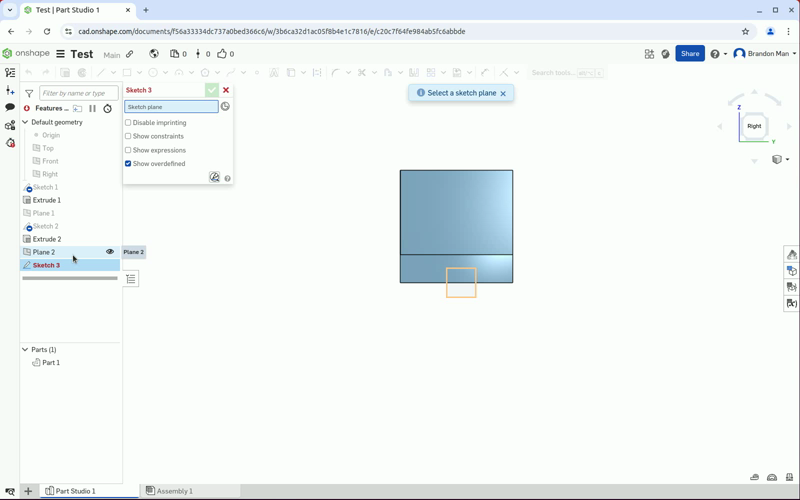
click(73, 254)
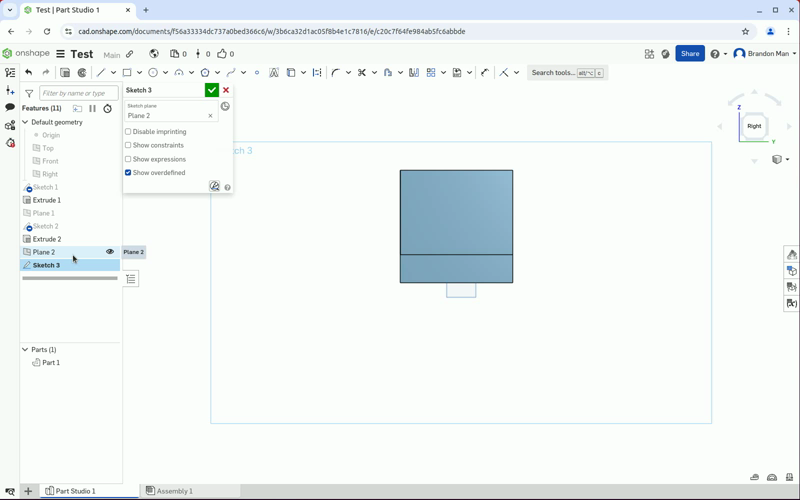
mouse_move(73, 352)
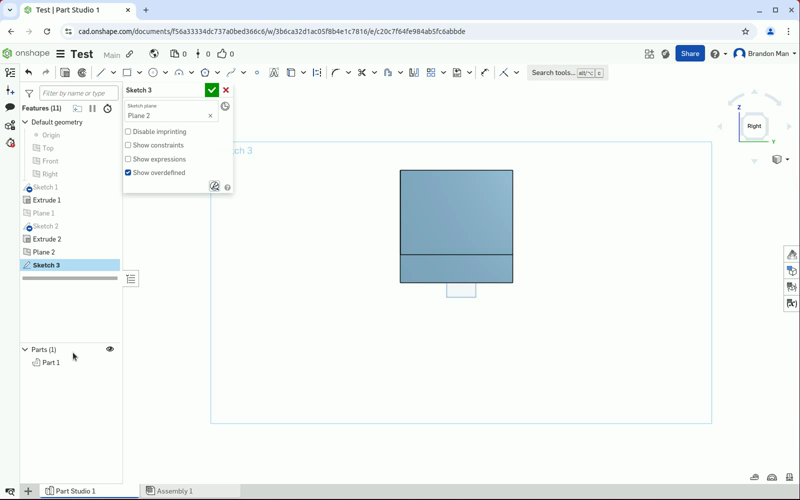
key(y)
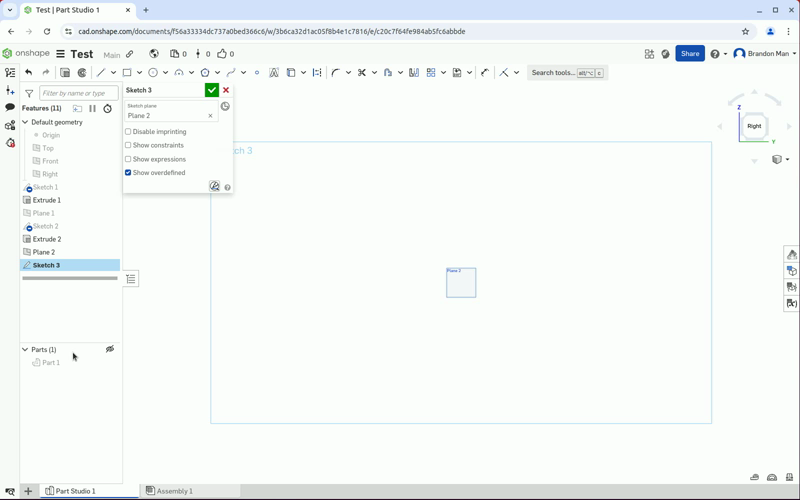
key(c)
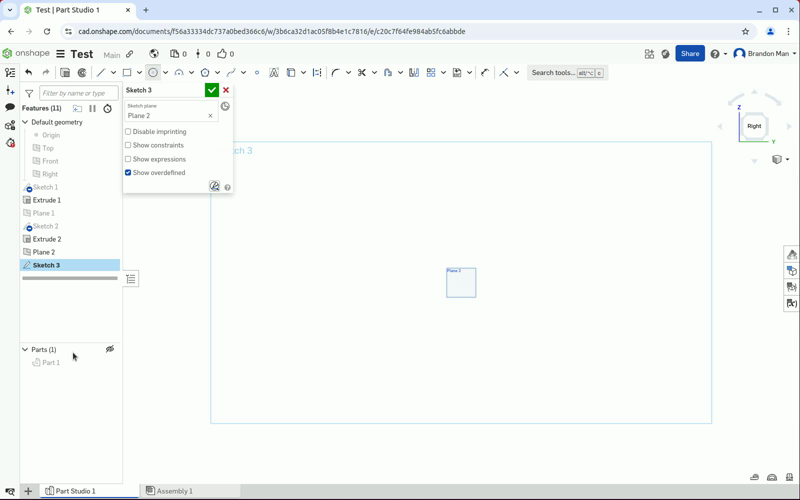
key_down(shift)
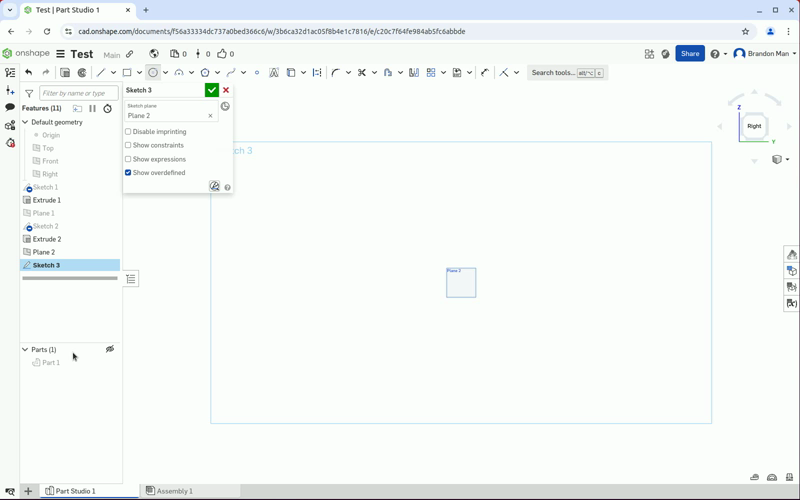
mouse_move(456, 212)
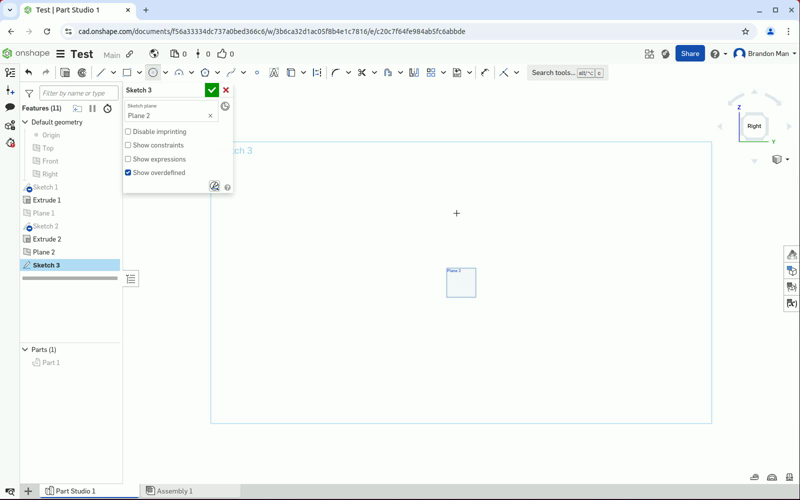
click(456, 212)
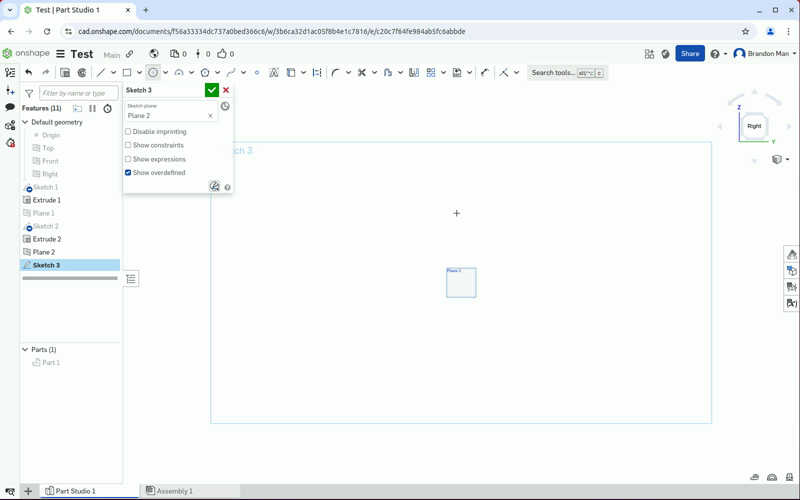
key_up(shift)
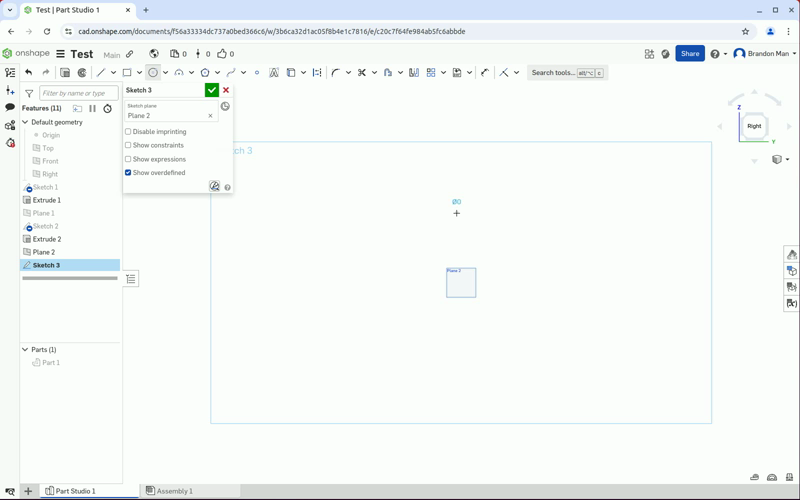
mouse_move(471, 212)
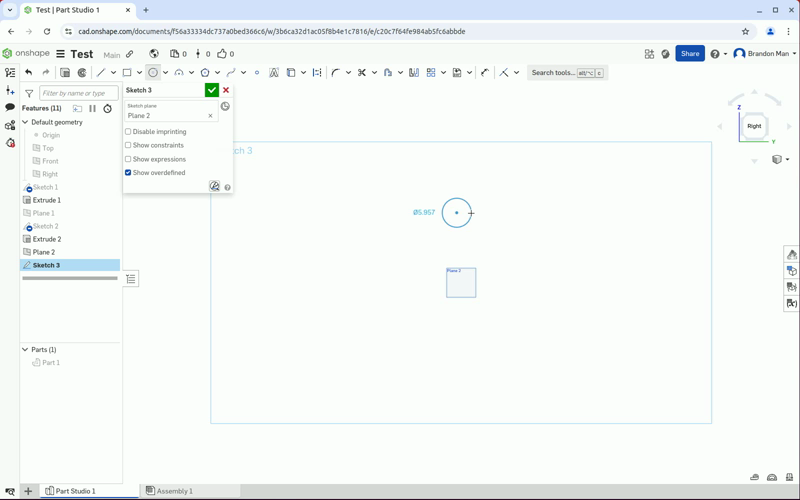
click(471, 212)
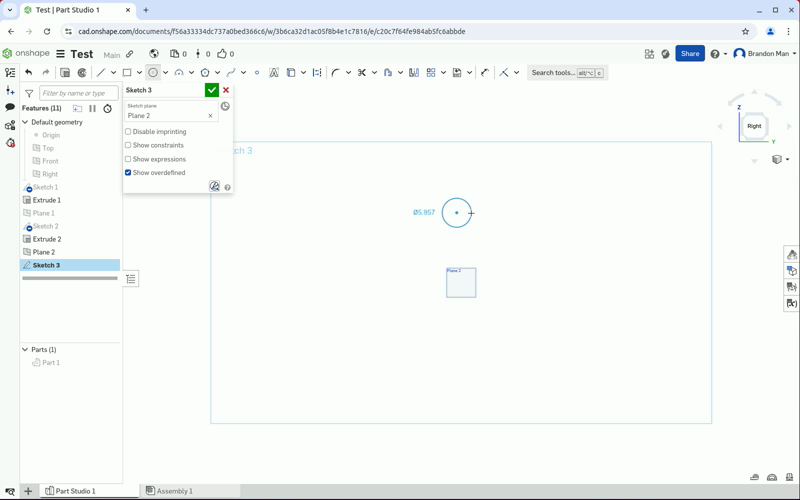
key(esc)
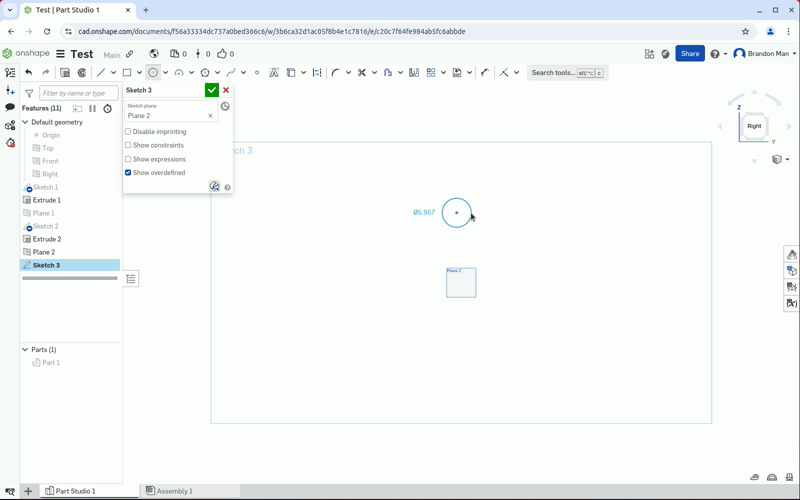
mouse_move(465, 216)
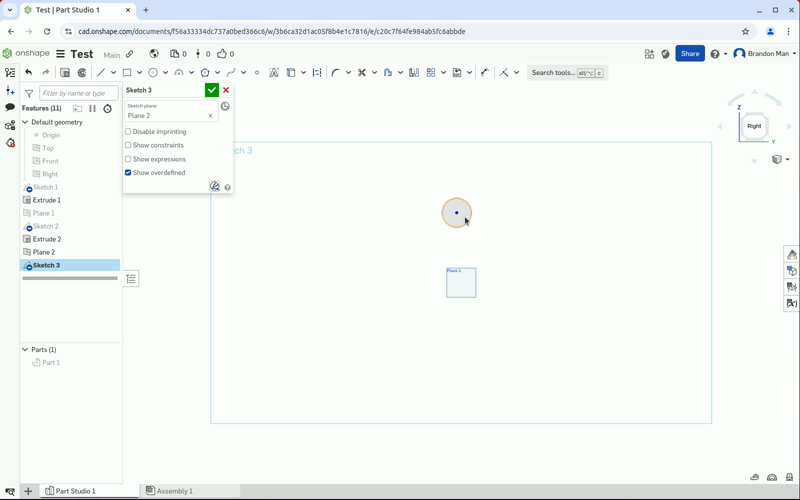
scroll(6)
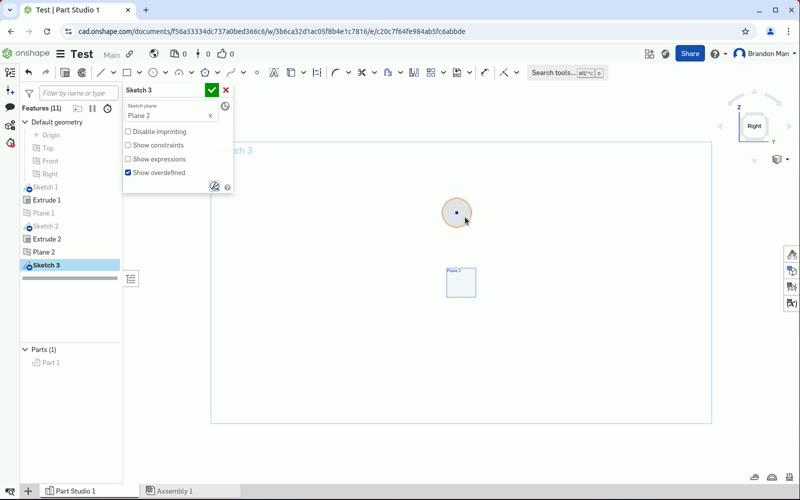
scroll(6)
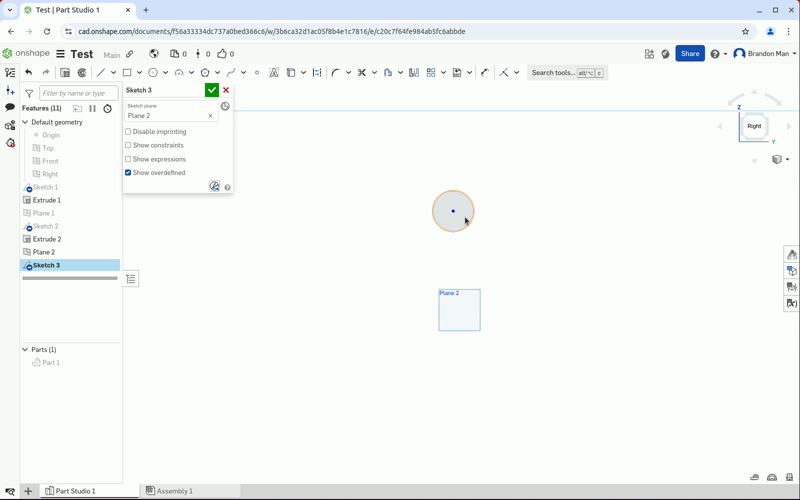
scroll(6)
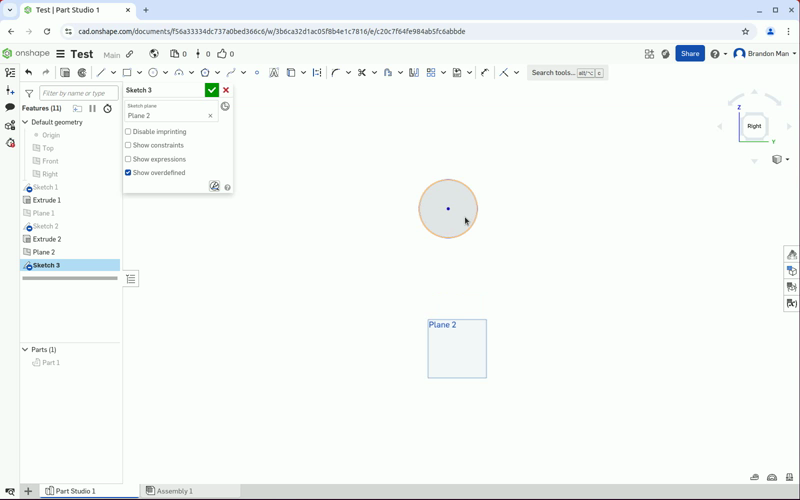
scroll(6)
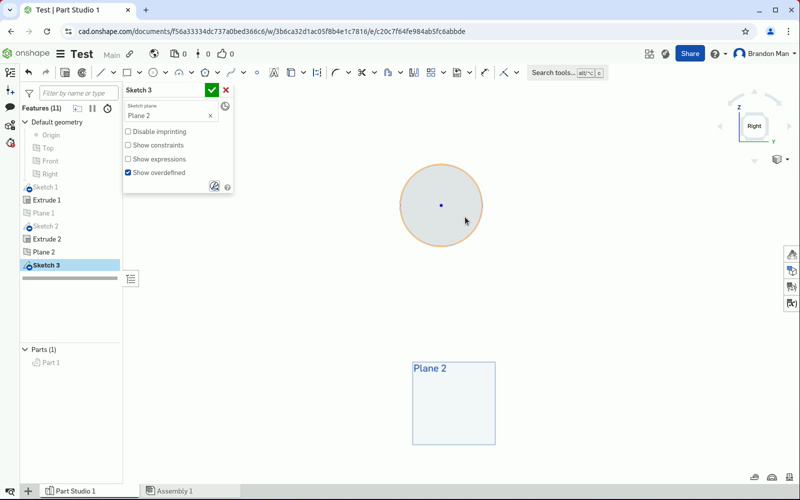
scroll(6)
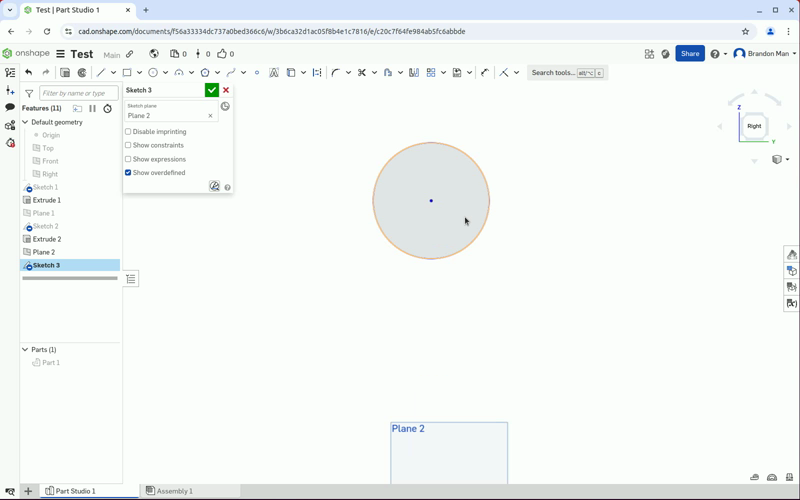
scroll(6)
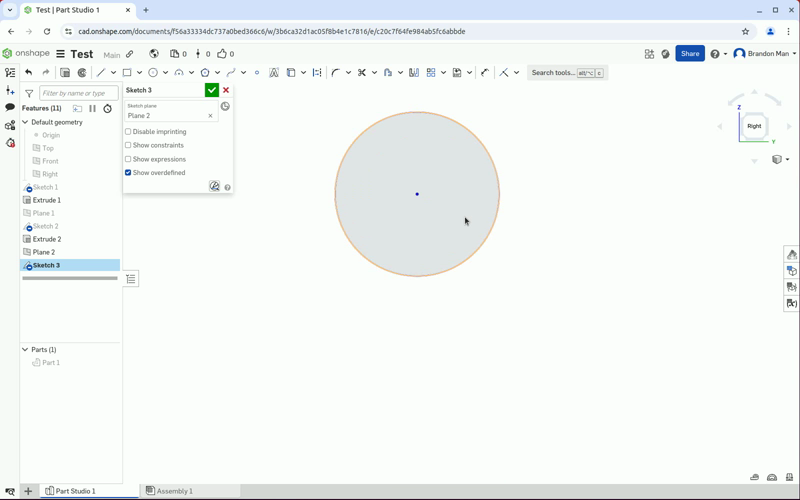
scroll(6)
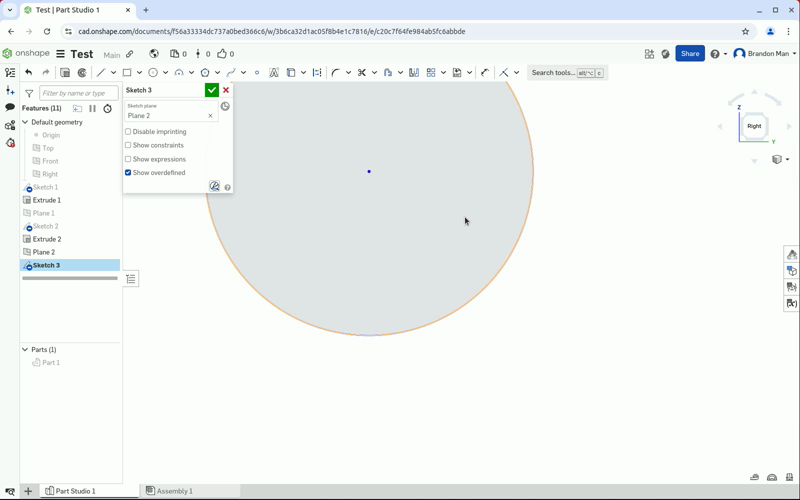
click(465, 216)
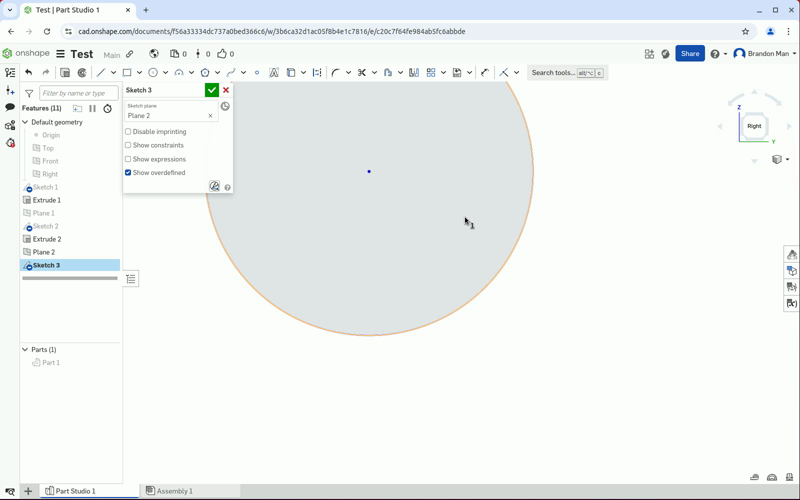
scroll(-6)
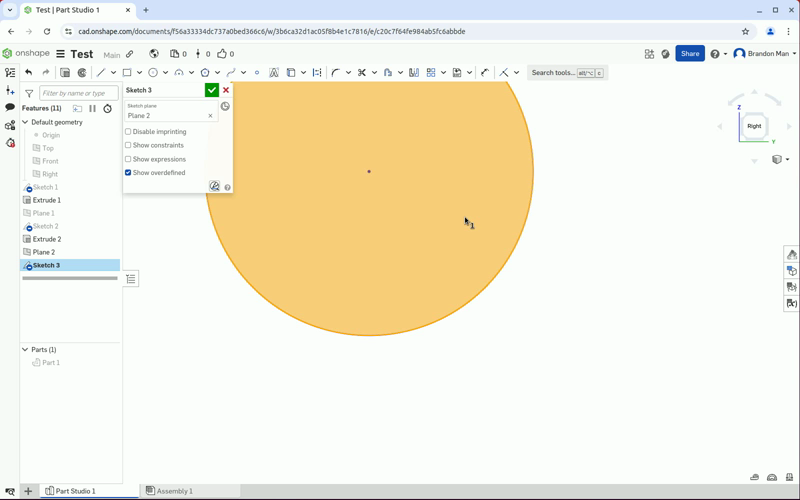
scroll(-6)
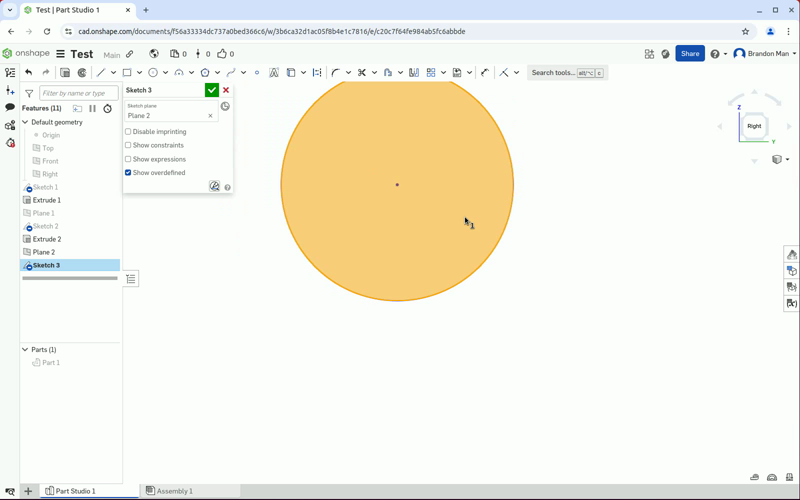
scroll(-6)
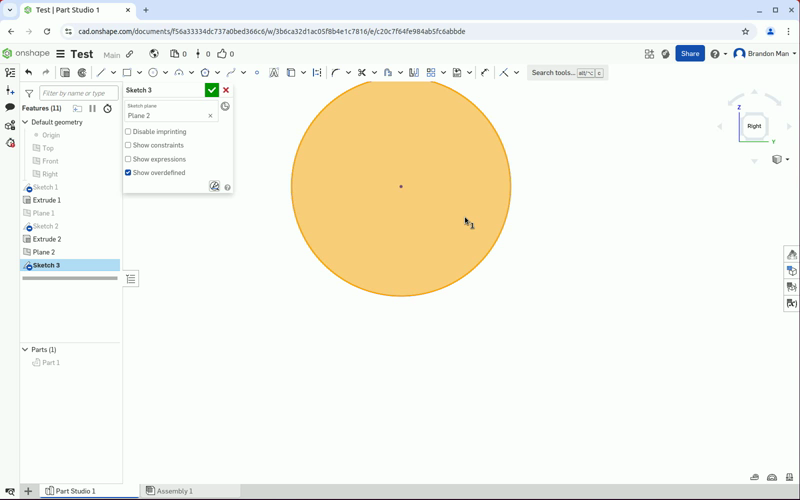
scroll(-6)
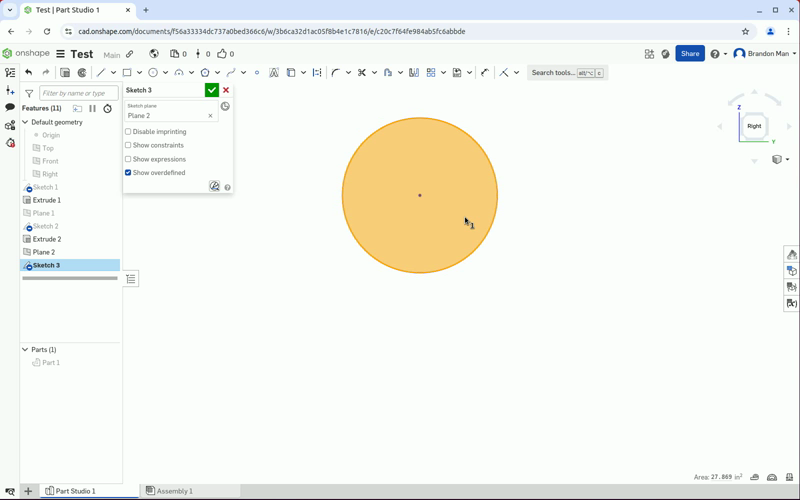
scroll(-6)
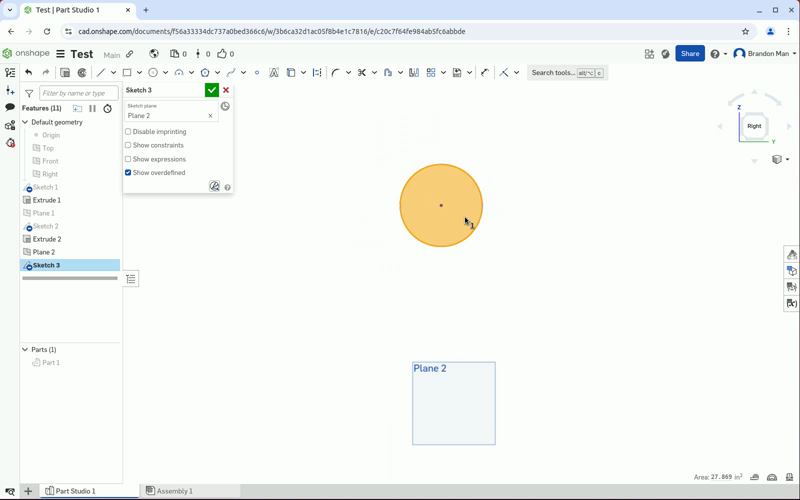
scroll(-6)
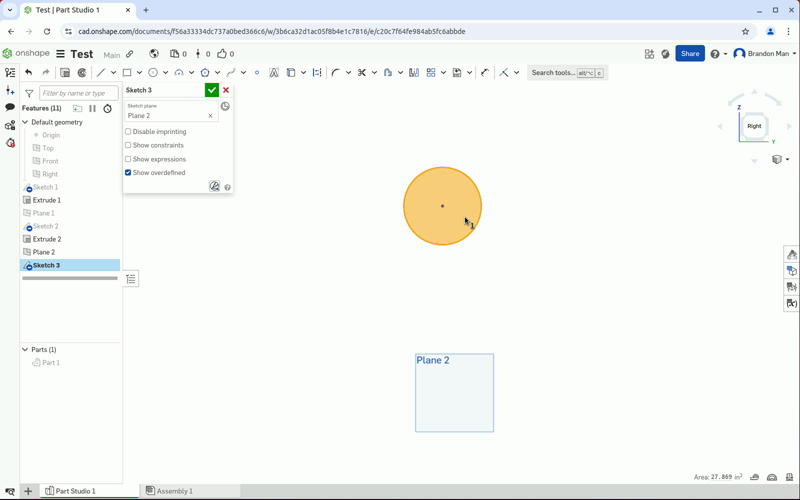
scroll(-6)
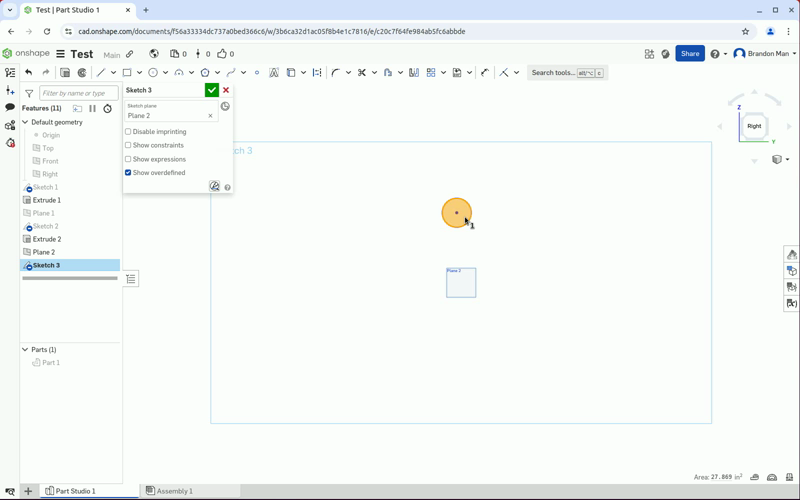
mouse_move(73, 352)
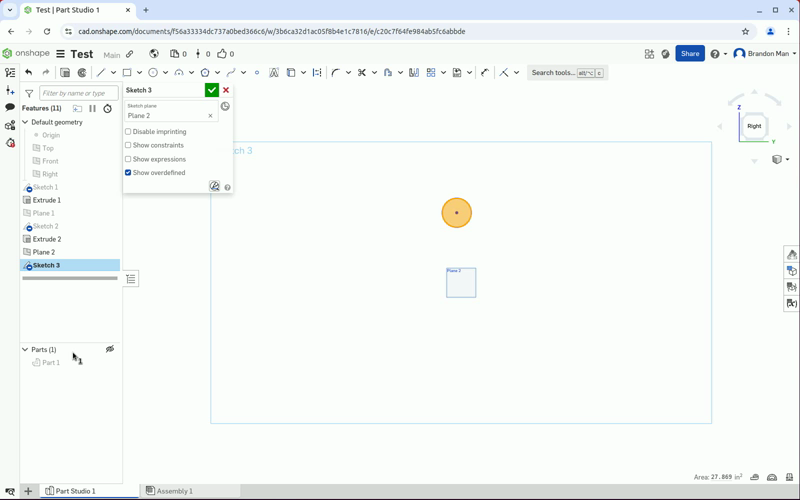
key(shift+y)
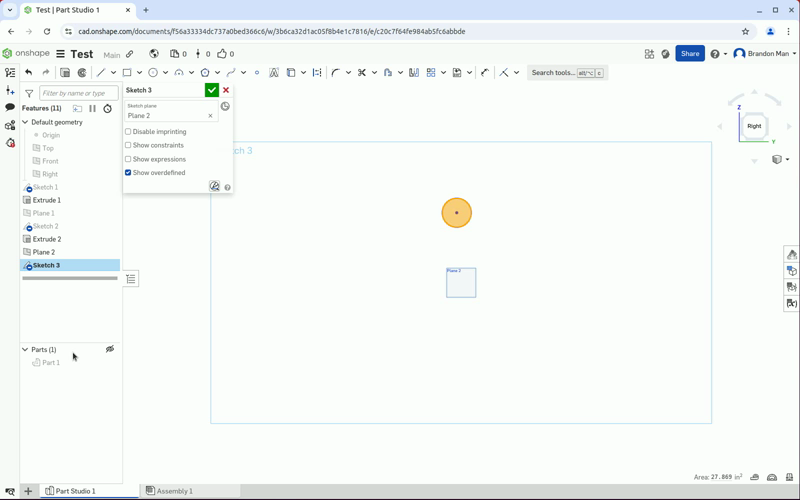
key(shift+e)
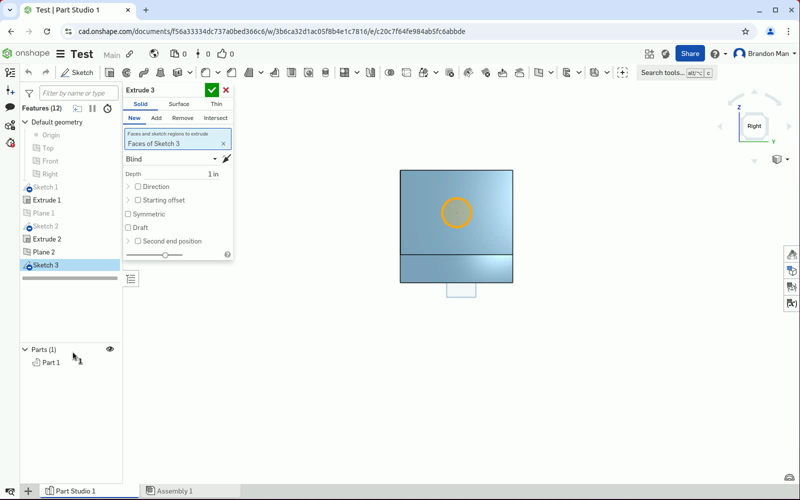
mouse_move(143, 106)
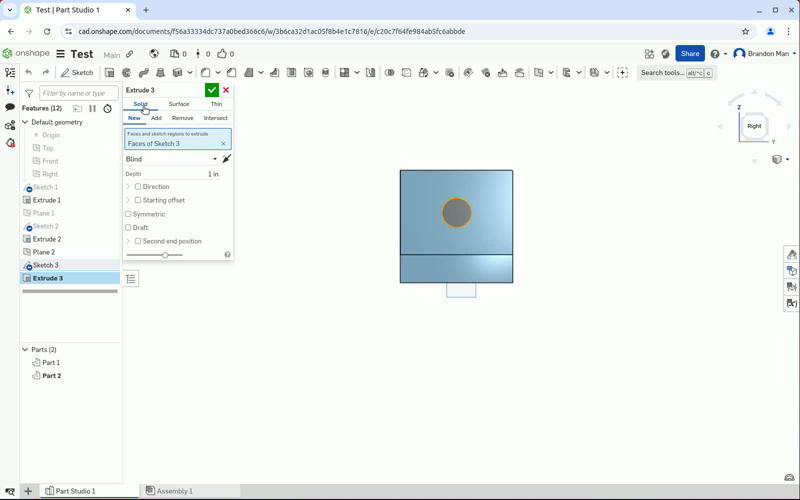
click(143, 106)
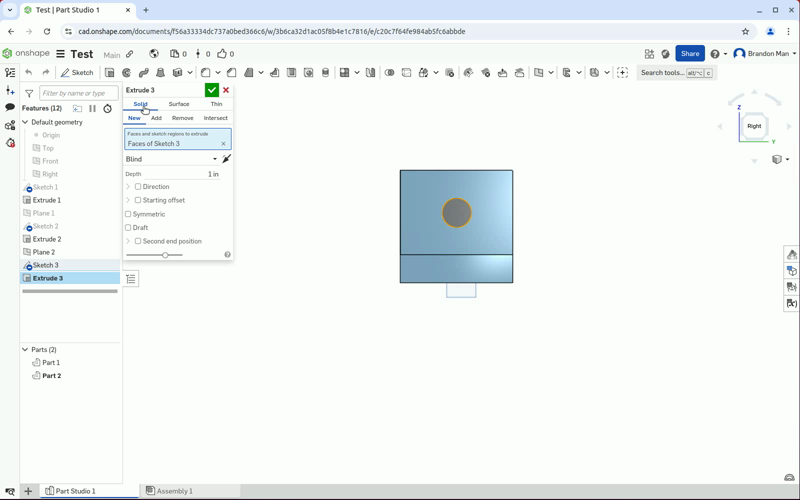
mouse_move(186, 120)
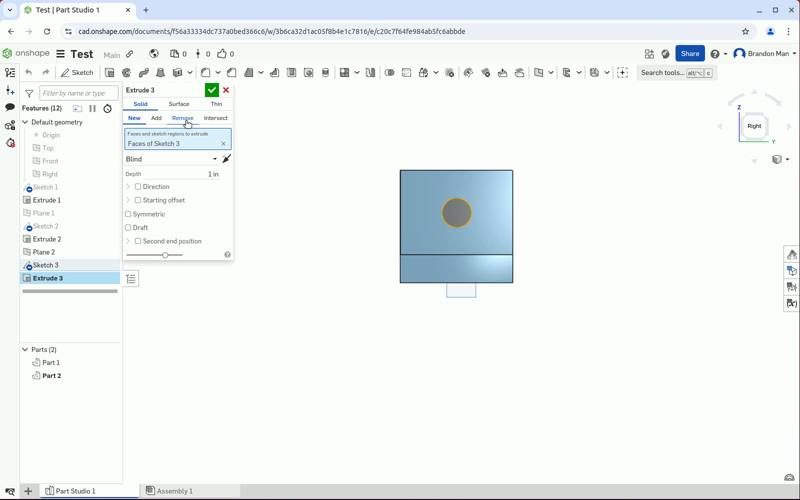
click(186, 120)
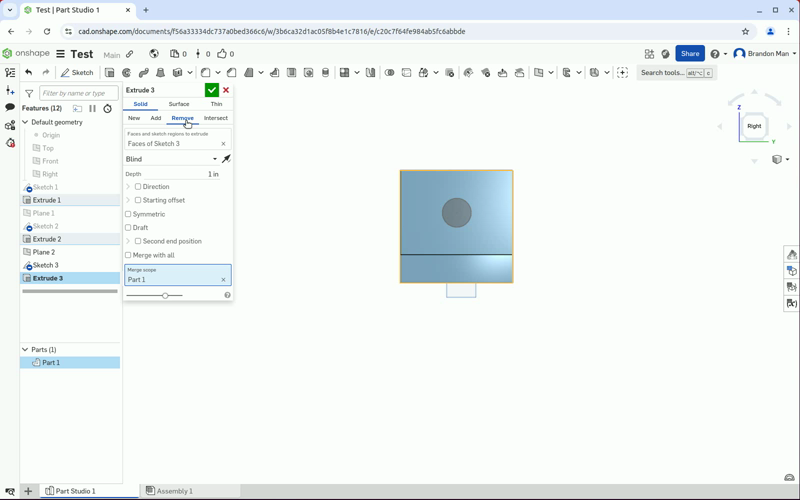
key(tab, 4)
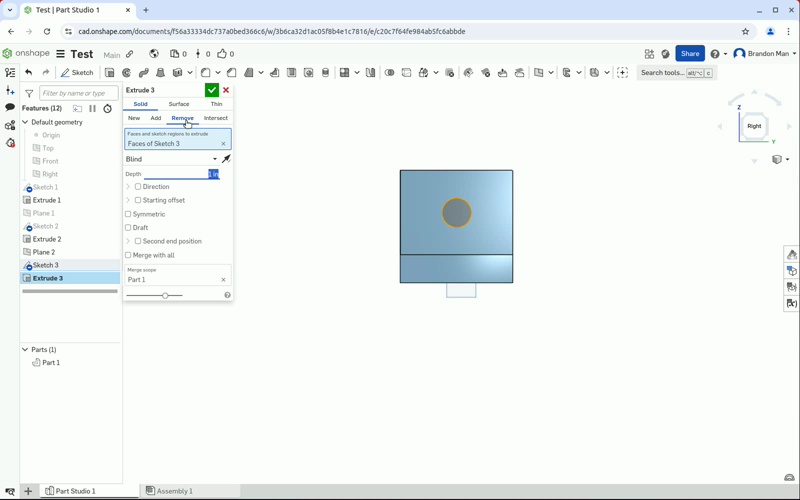
text(11.554)
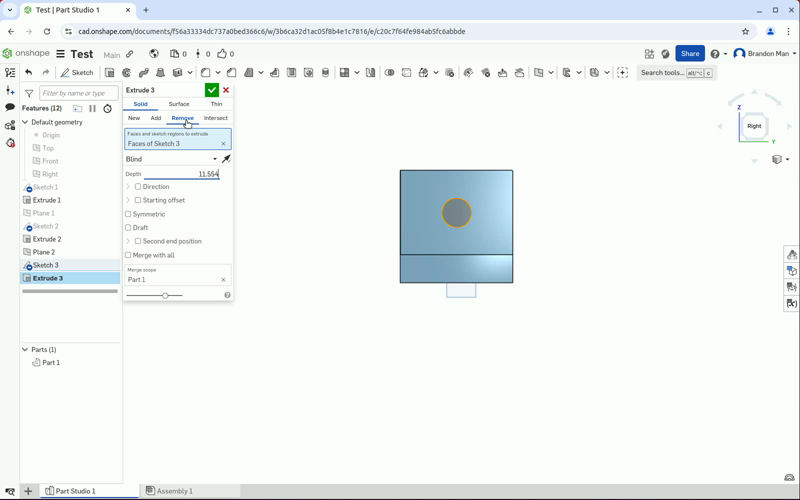
key(tab, 6)
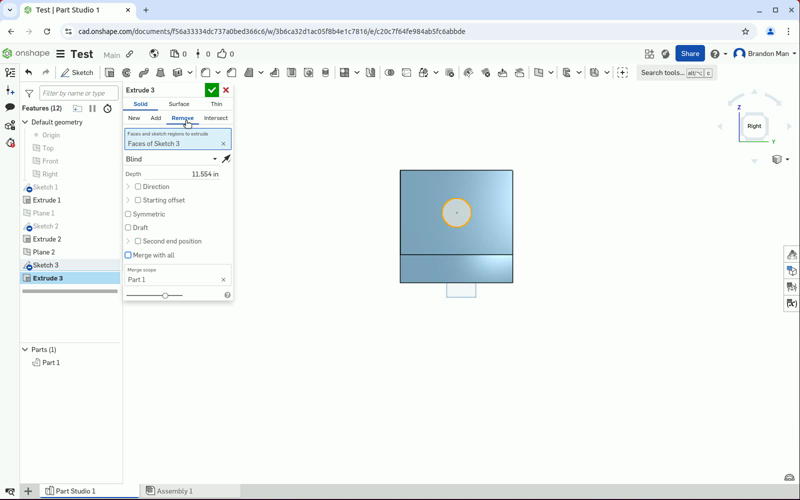
key(space)
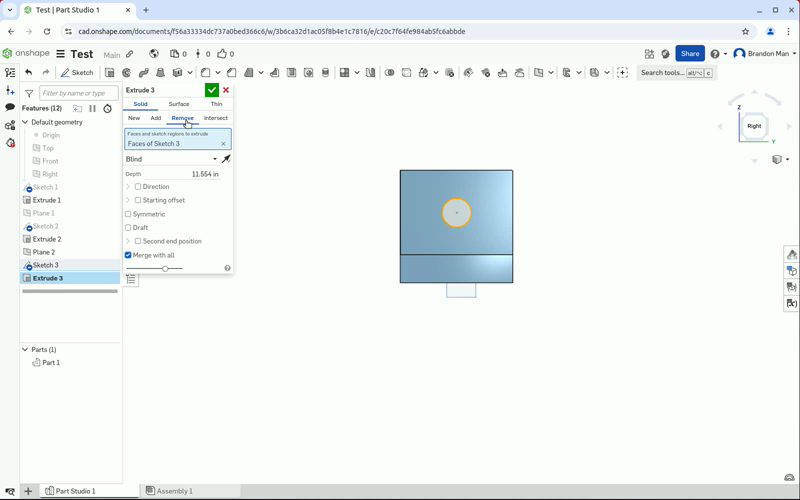
key(enter)
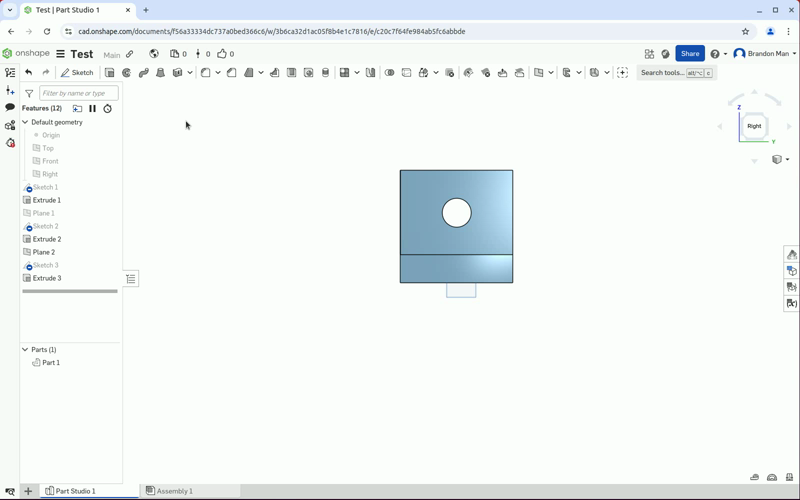
key(shift+h)
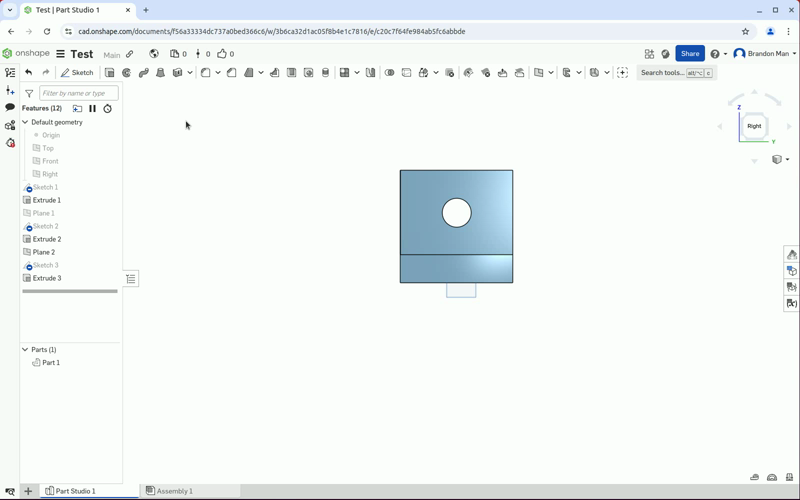
key(shift+h)
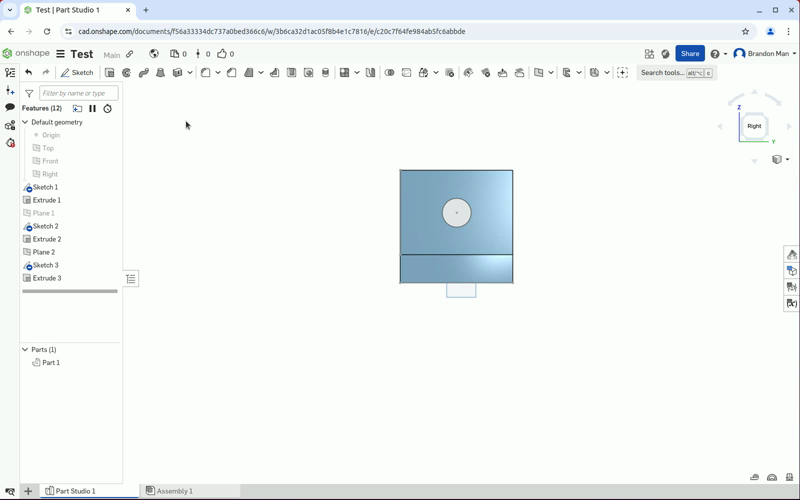
key(shift+7)
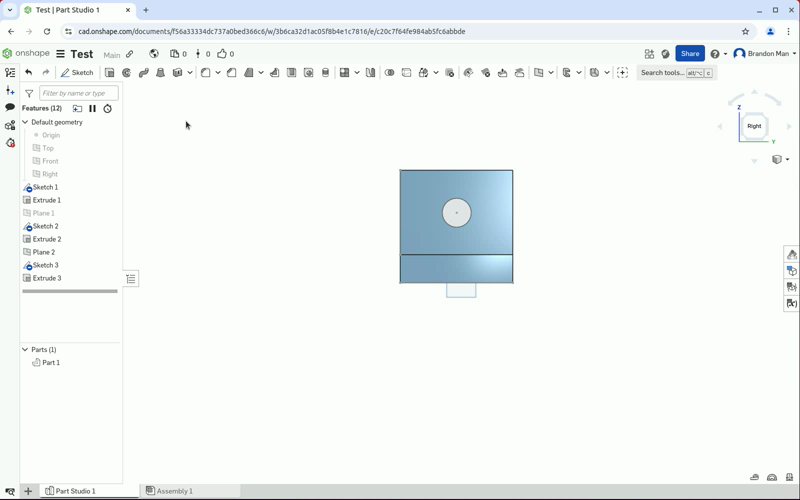
key(right, 2)
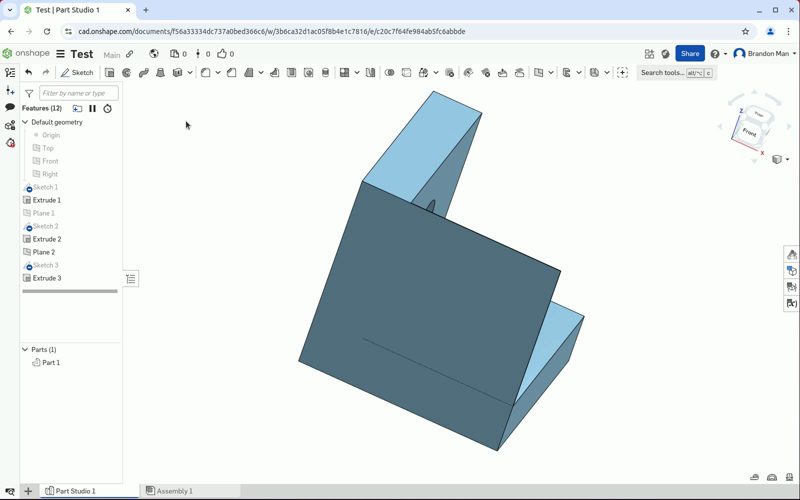
key(down, 2)
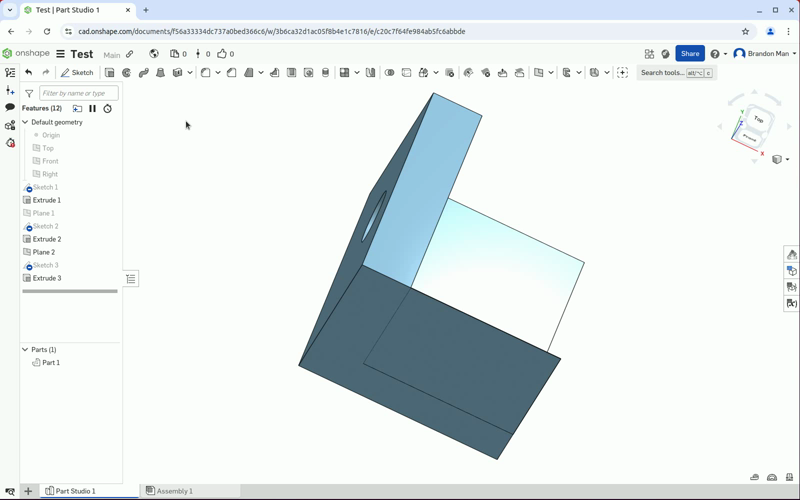
key(up, 2)
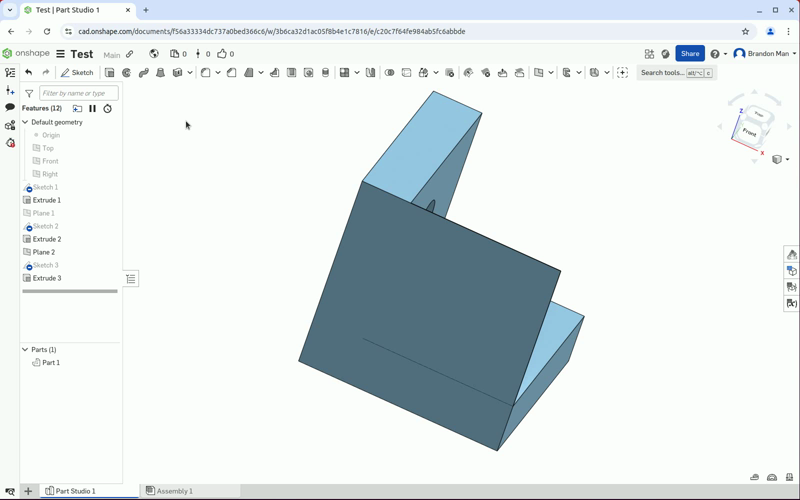
key(left, 2)
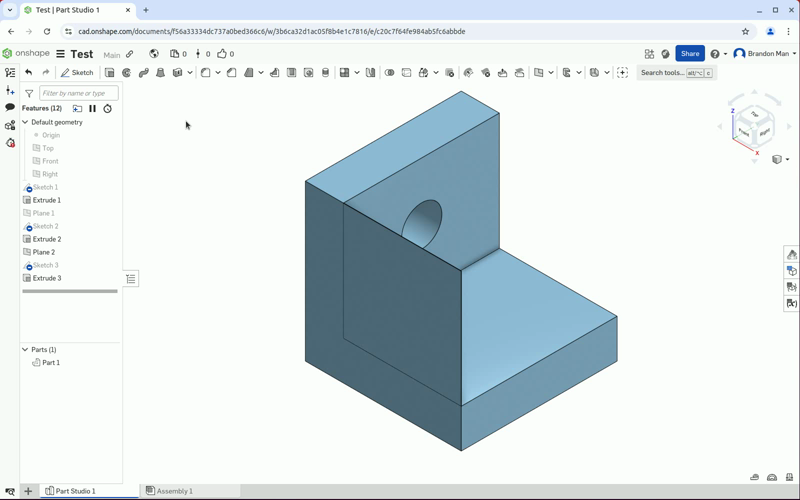
mouse_move(73, 189)
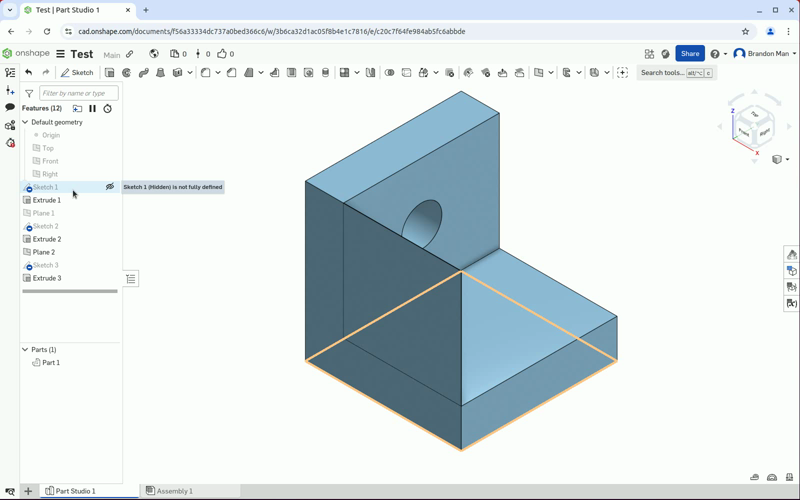
click(73, 189)